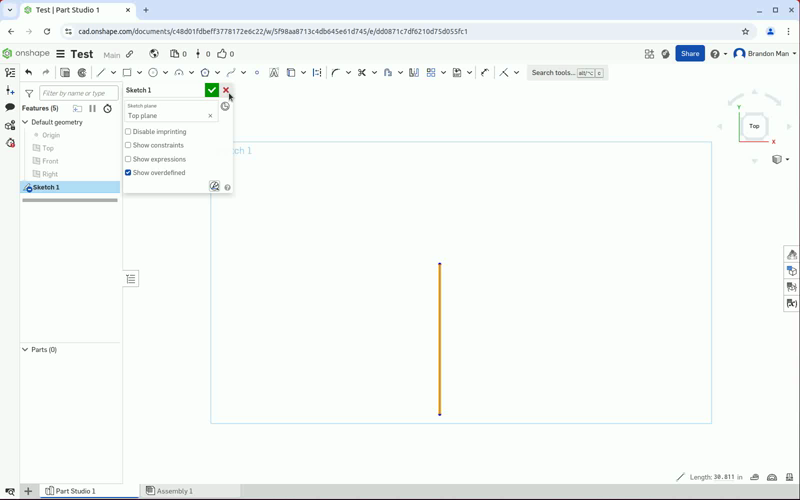
key(shift+h)
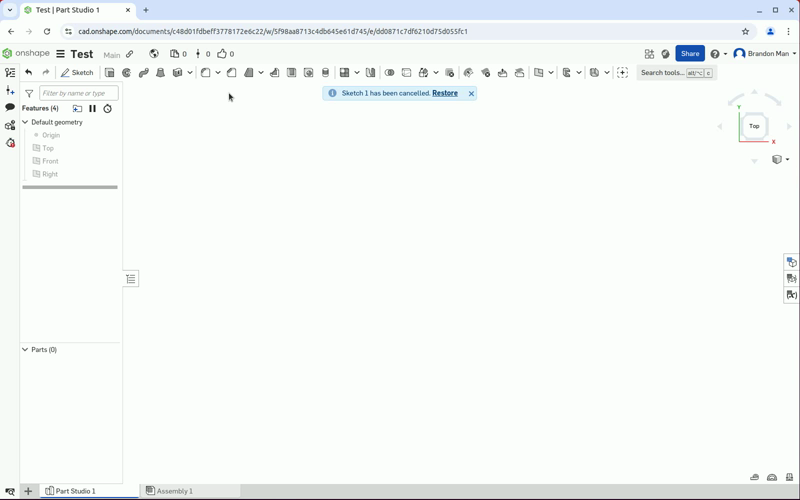
mouse_move(73, 352)
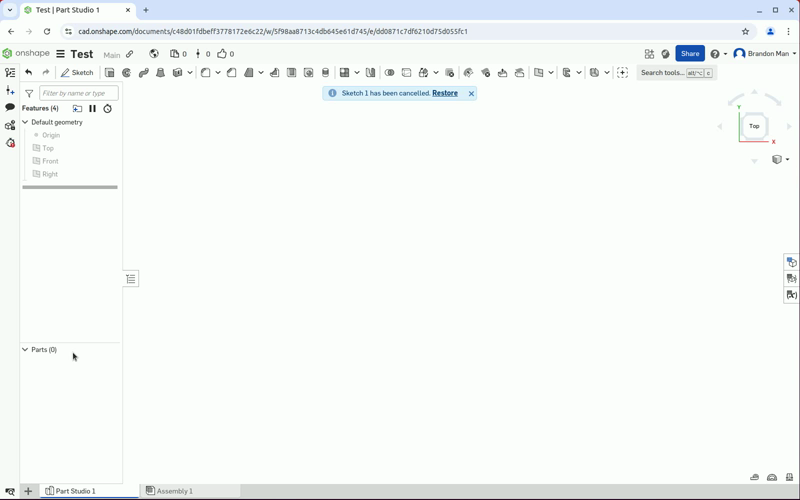
key(y)
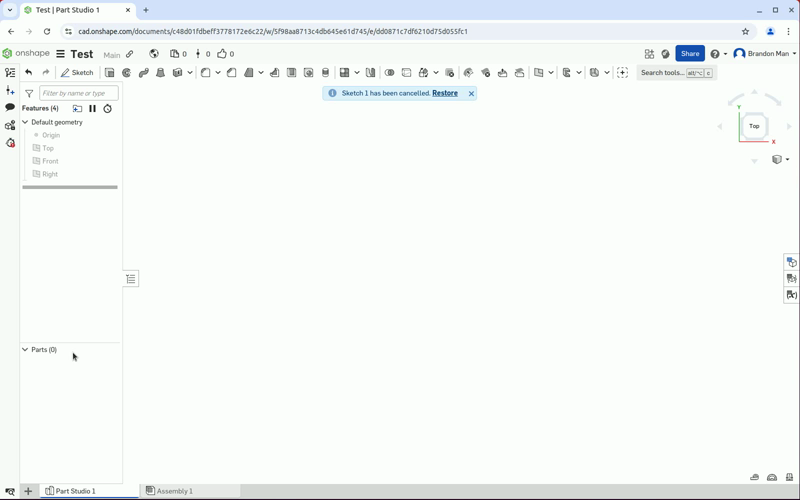
key(shift+p)
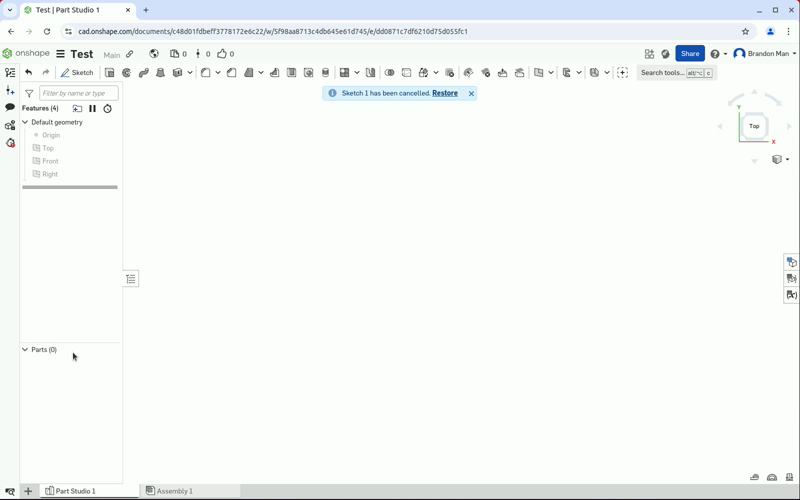
key(space)
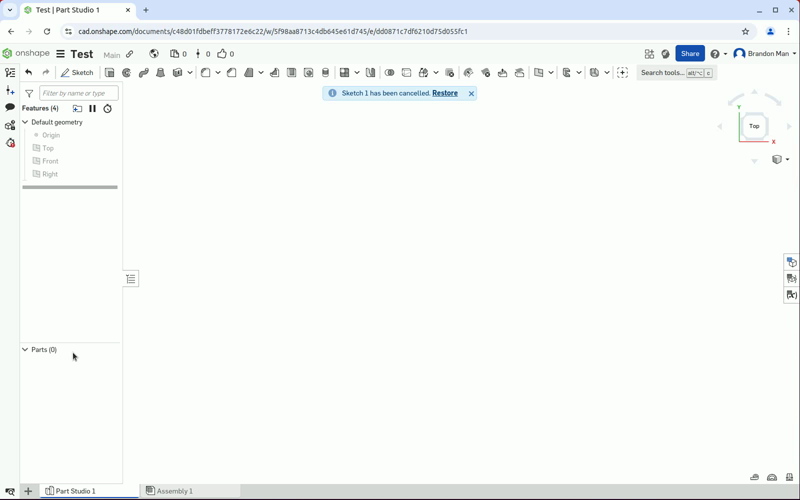
key_down(shift)
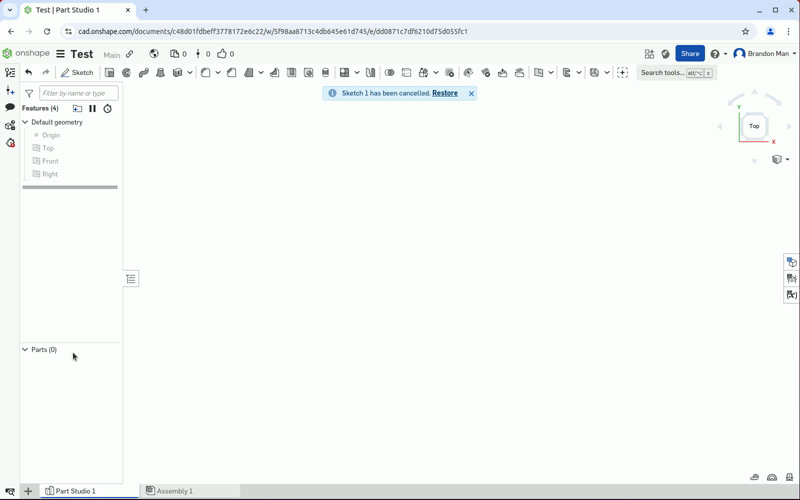
key(up)
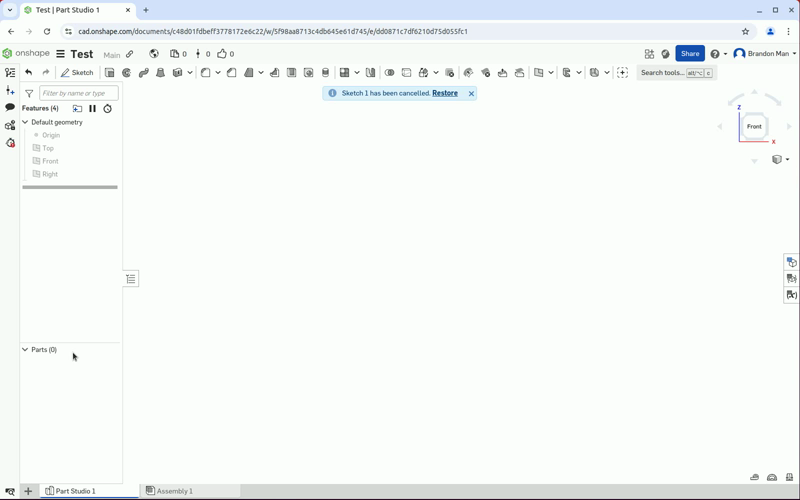
key_up(shift)
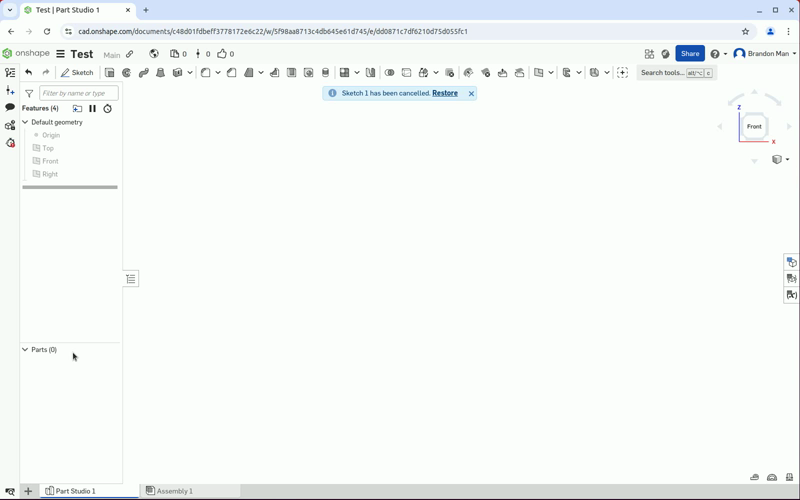
mouse_move(73, 352)
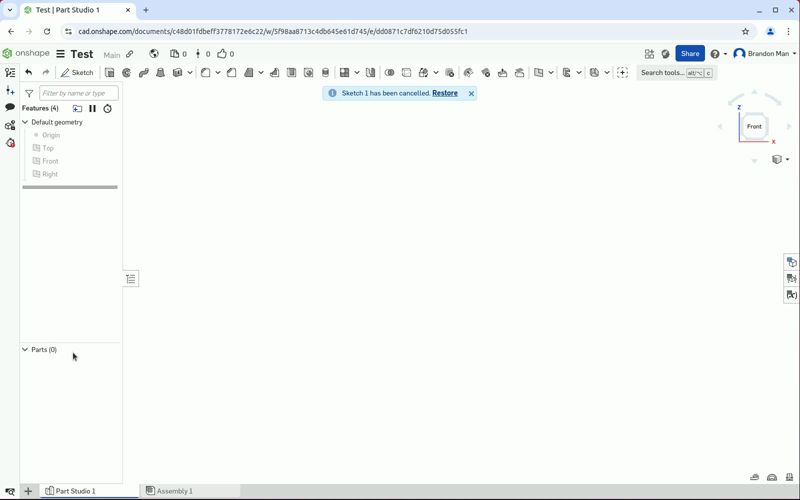
key(shift+y)
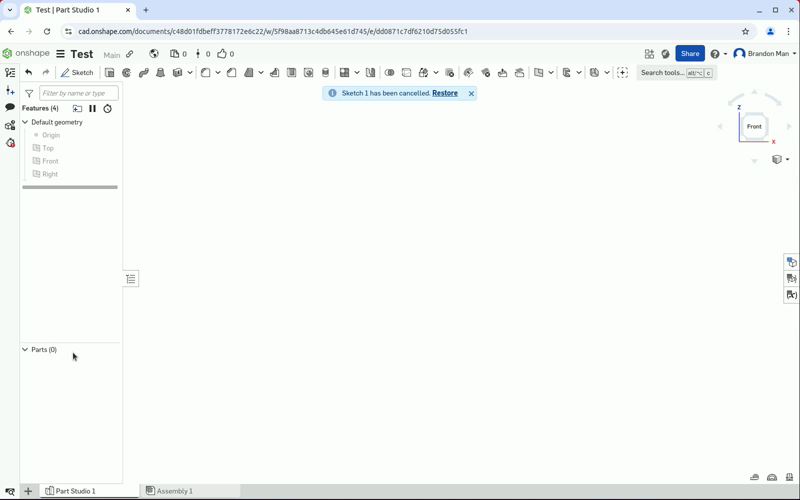
key(shift+s)
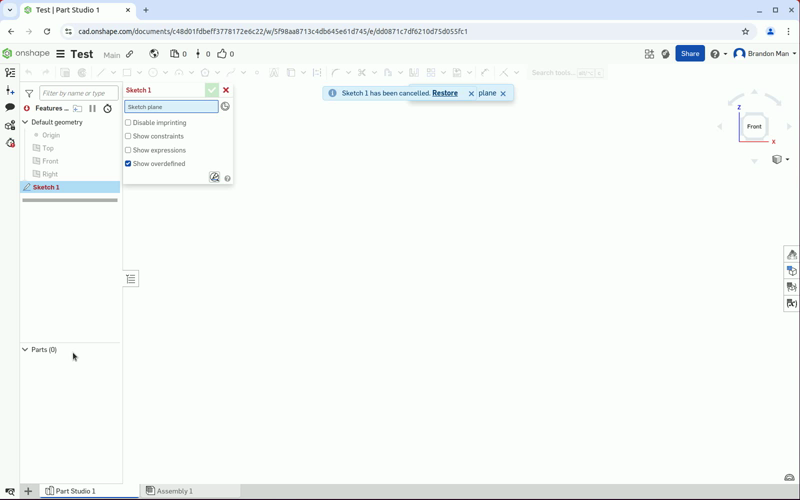
mouse_move(73, 163)
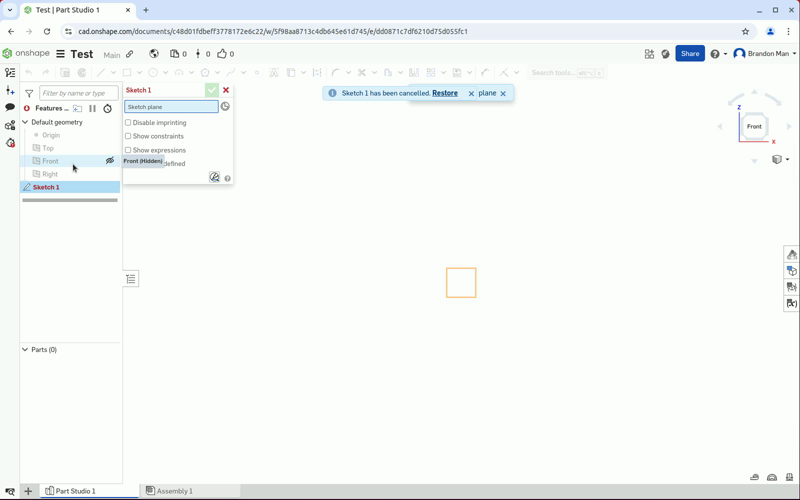
click(73, 163)
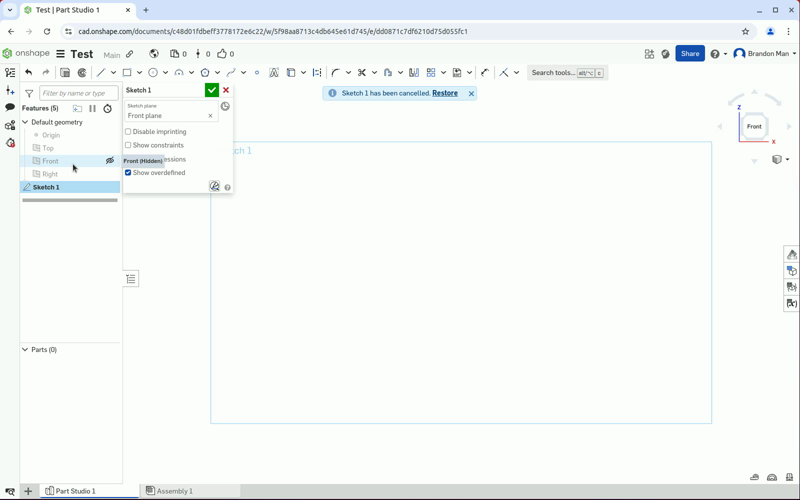
mouse_move(73, 352)
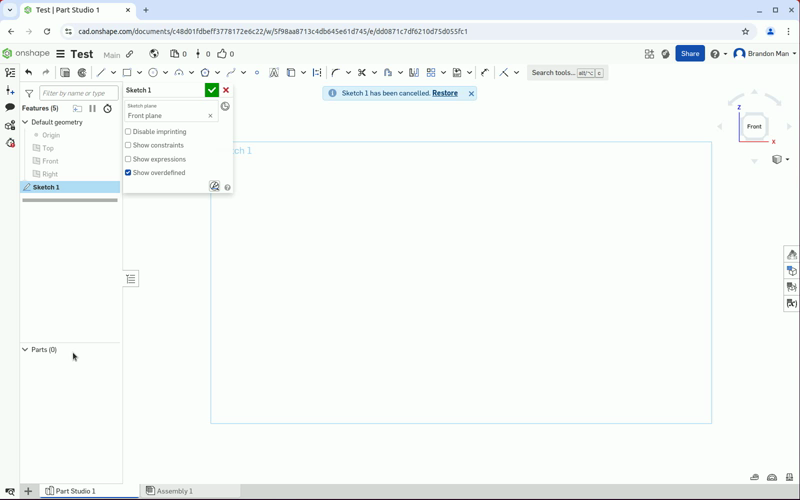
key(y)
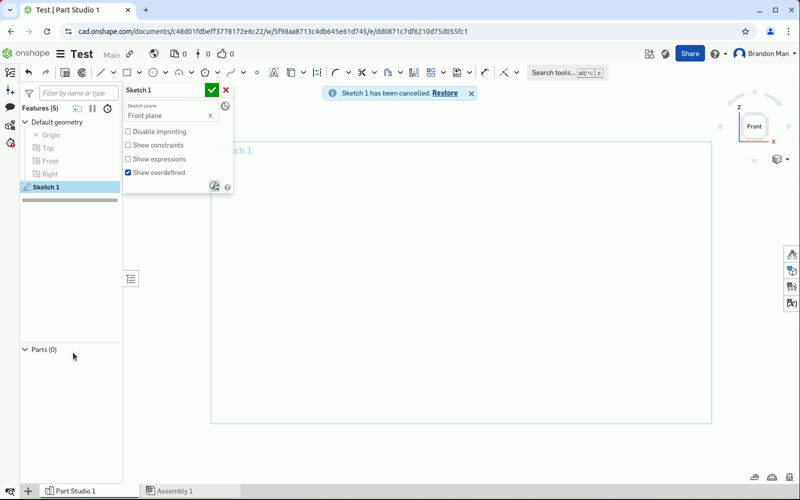
key(l)
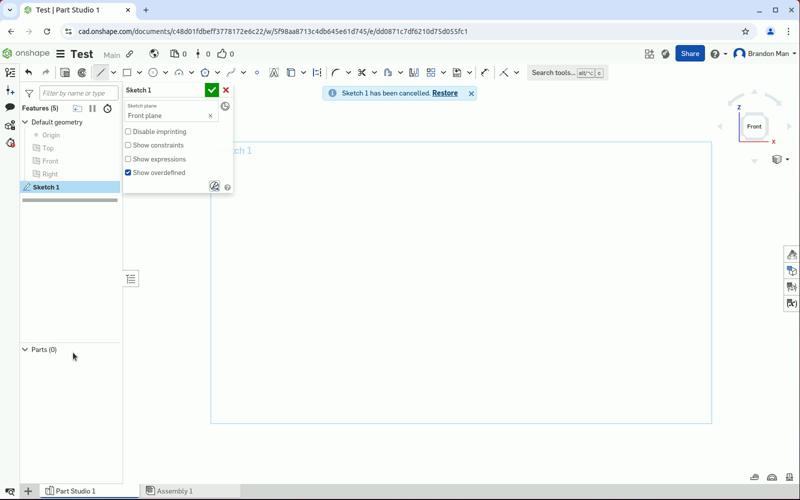
key_down(shift)
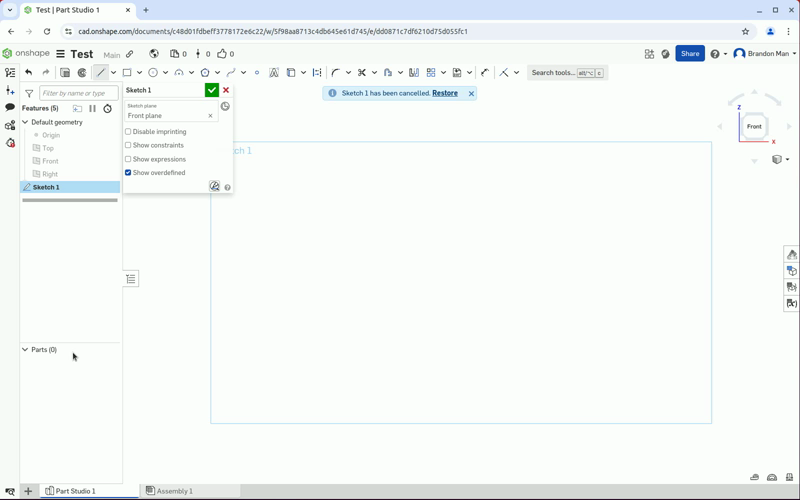
mouse_move(460, 282)
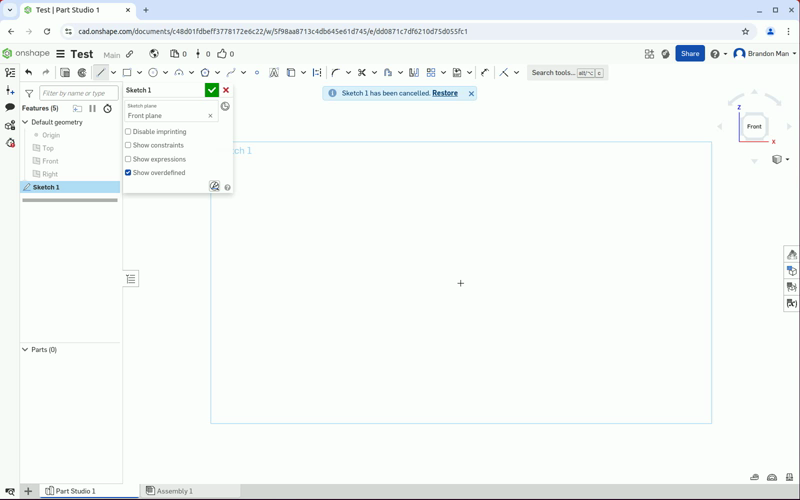
click(460, 282)
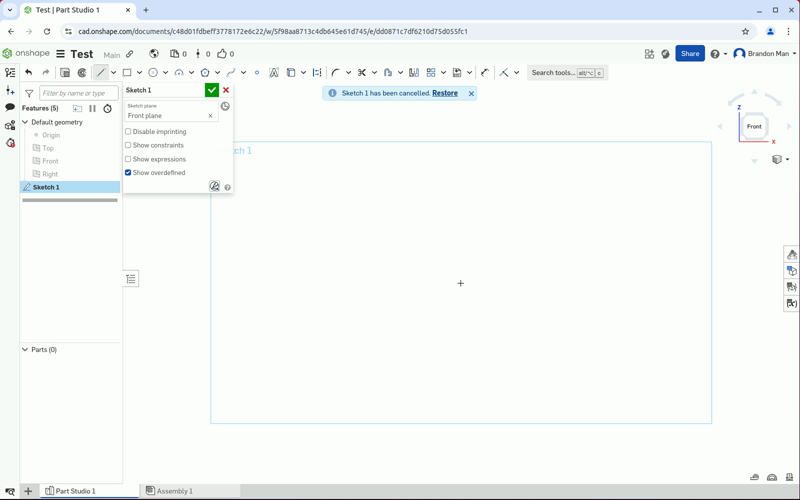
key_up(shift)
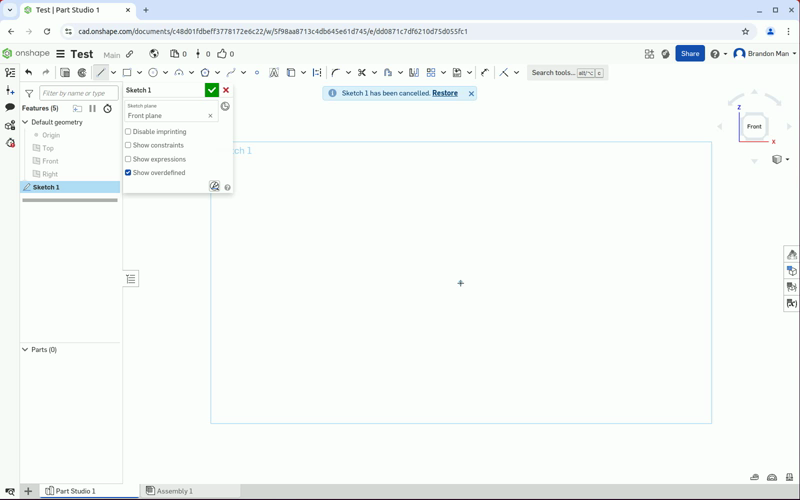
key_down(shift)
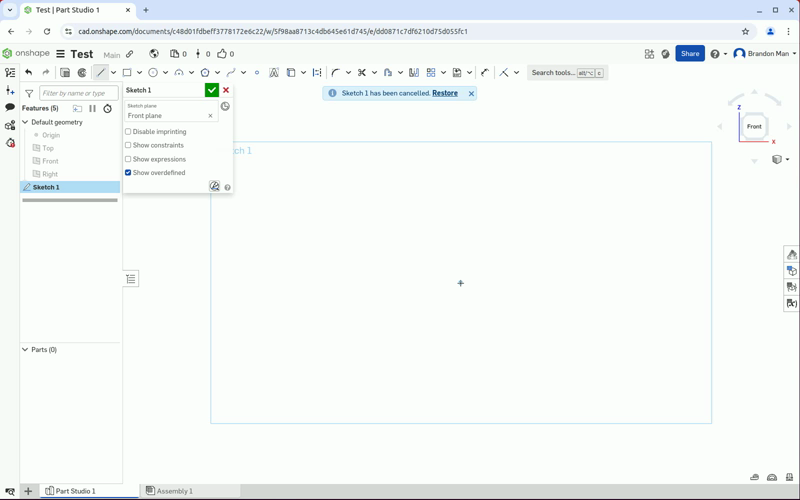
mouse_move(490, 282)
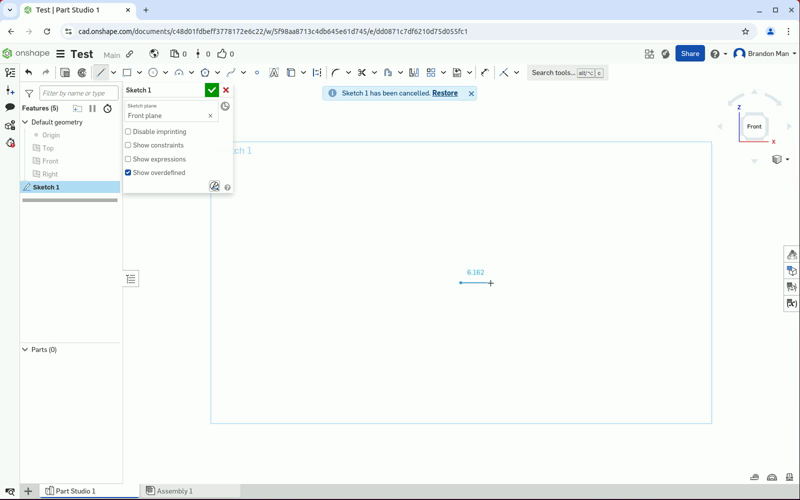
mouse_move(498, 282)
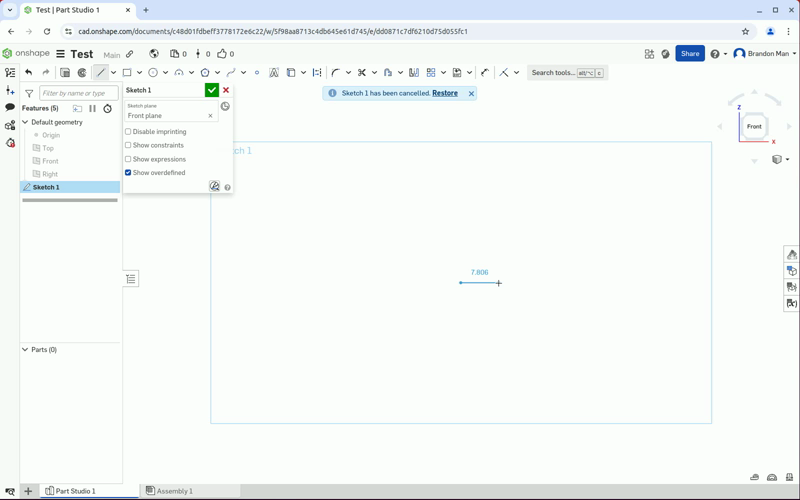
click(498, 282)
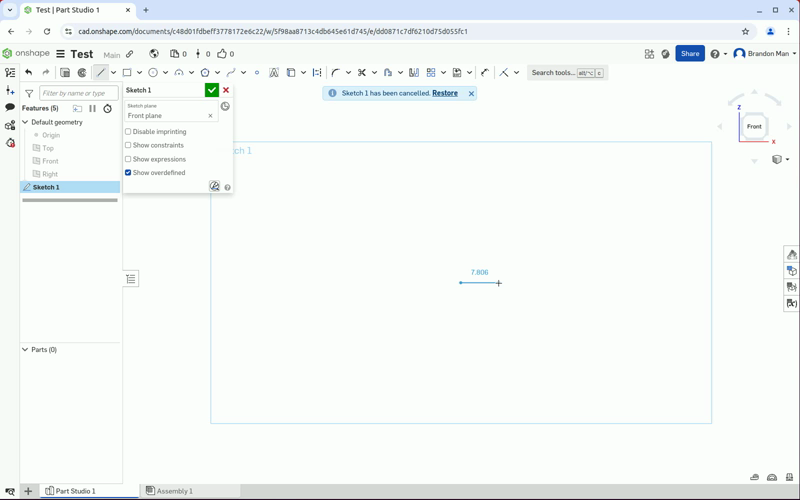
key_up(shift)
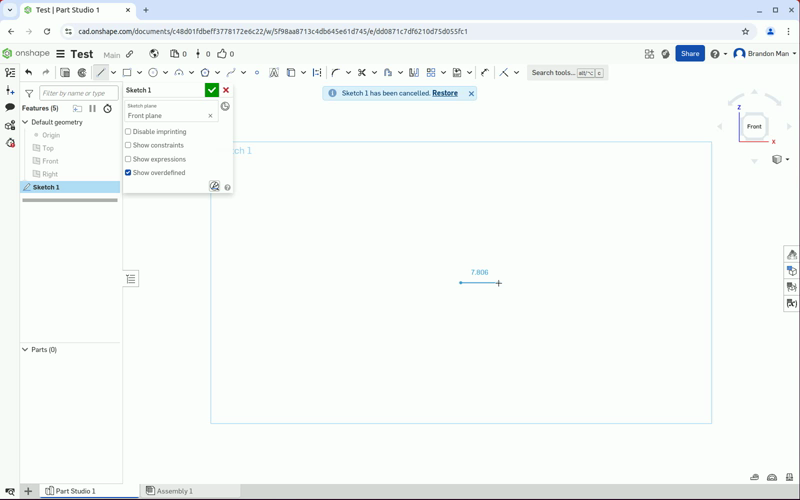
key_down(shift)
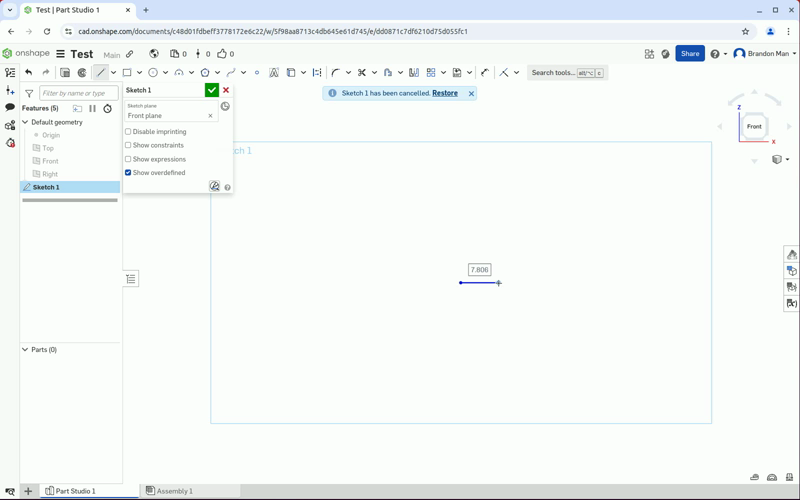
mouse_move(498, 170)
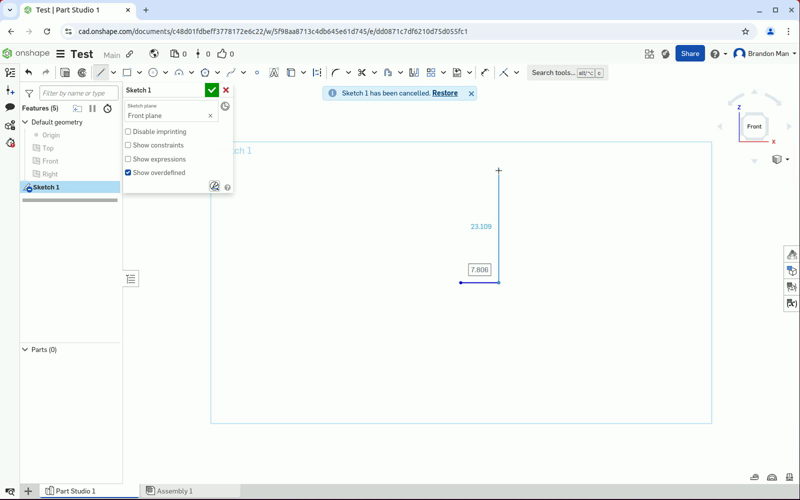
click(498, 170)
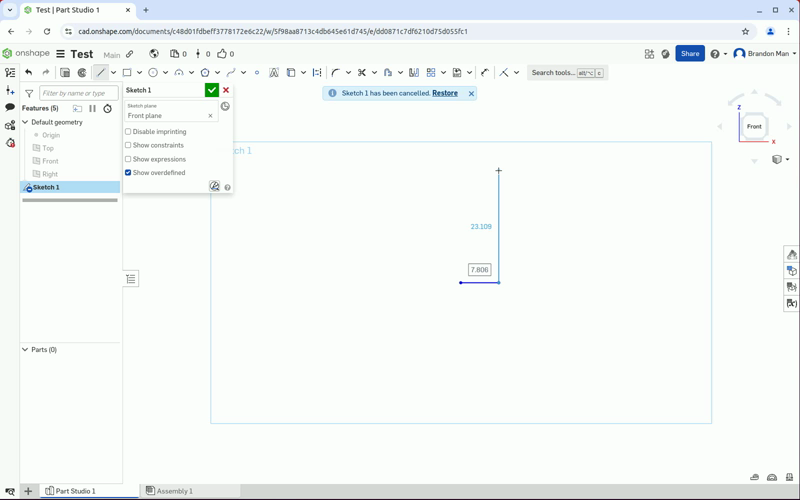
key_up(shift)
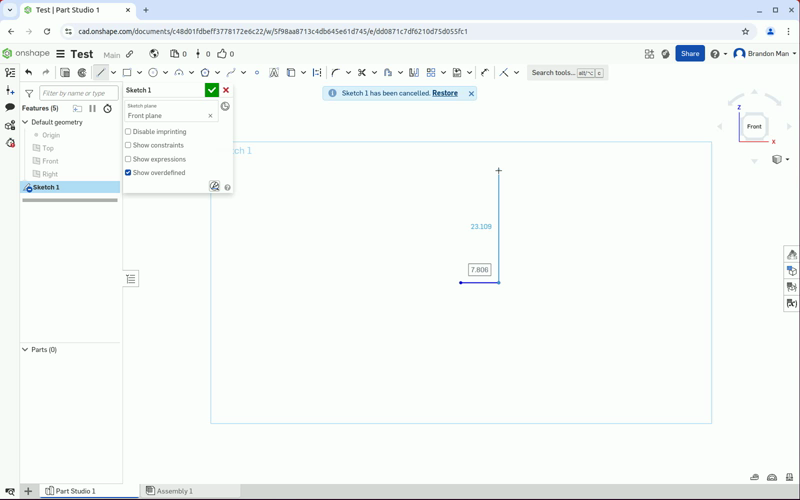
key_down(shift)
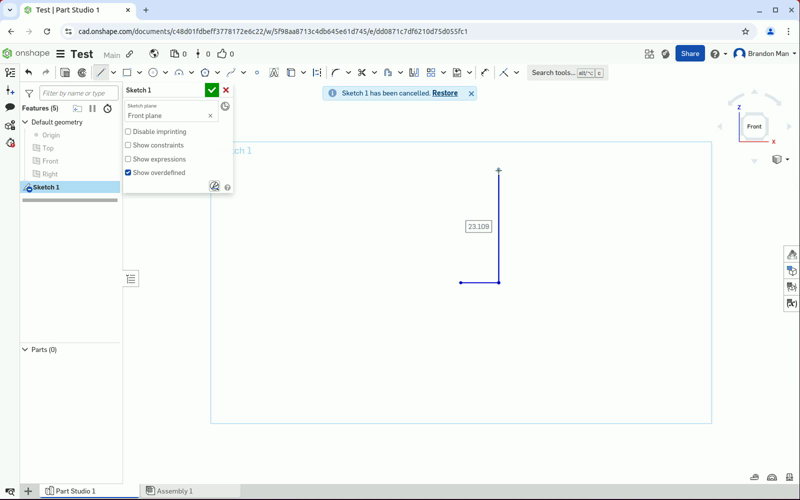
mouse_move(528, 170)
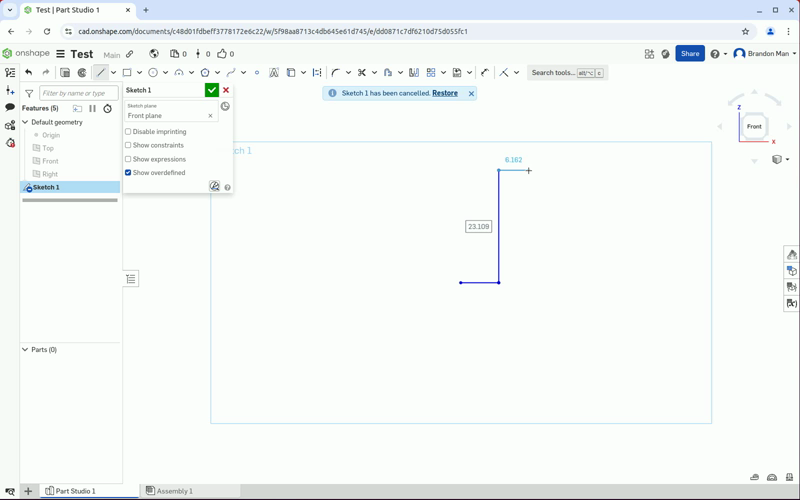
mouse_move(460, 170)
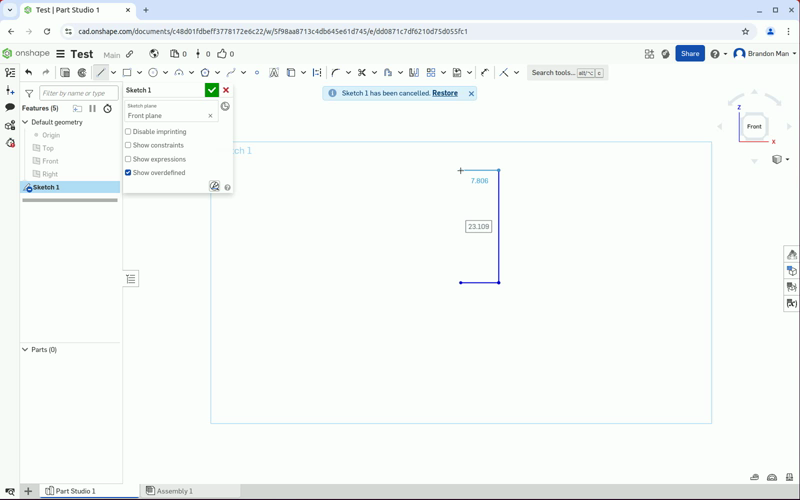
click(460, 170)
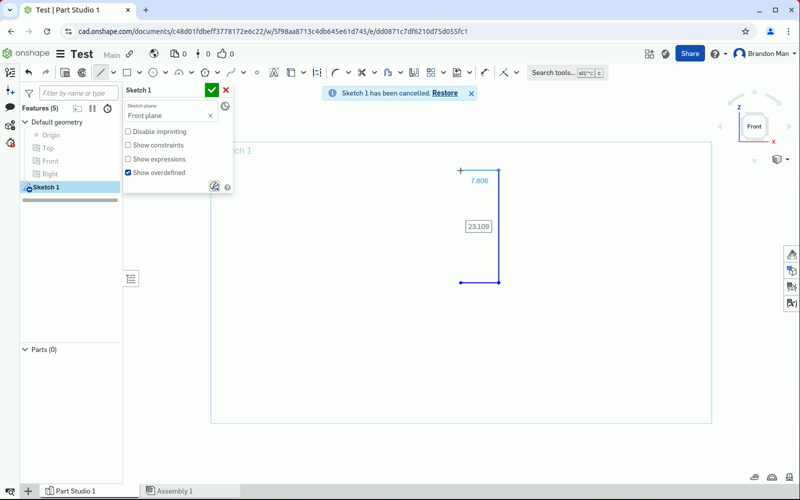
key_up(shift)
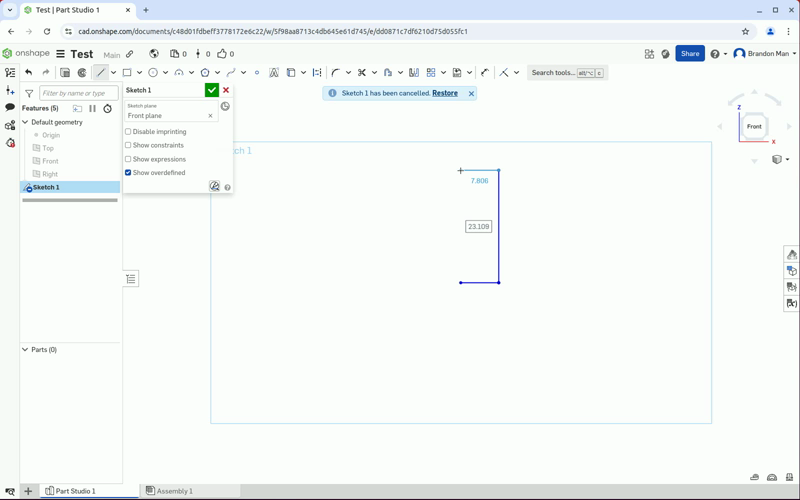
key_down(shift)
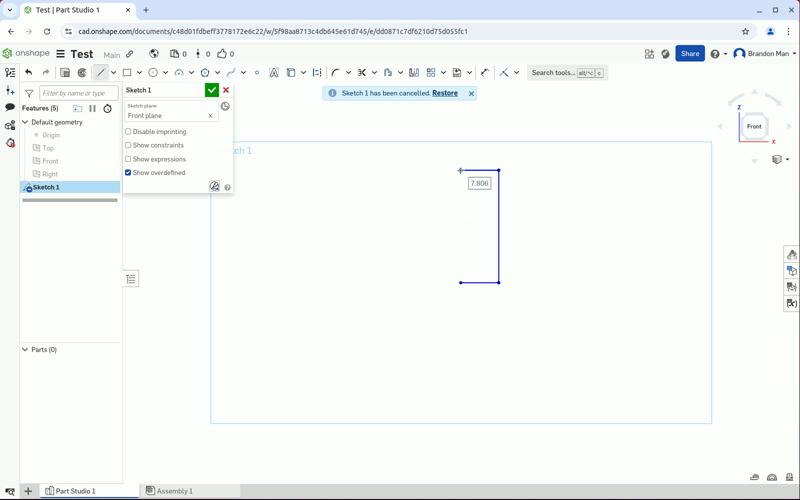
mouse_move(460, 282)
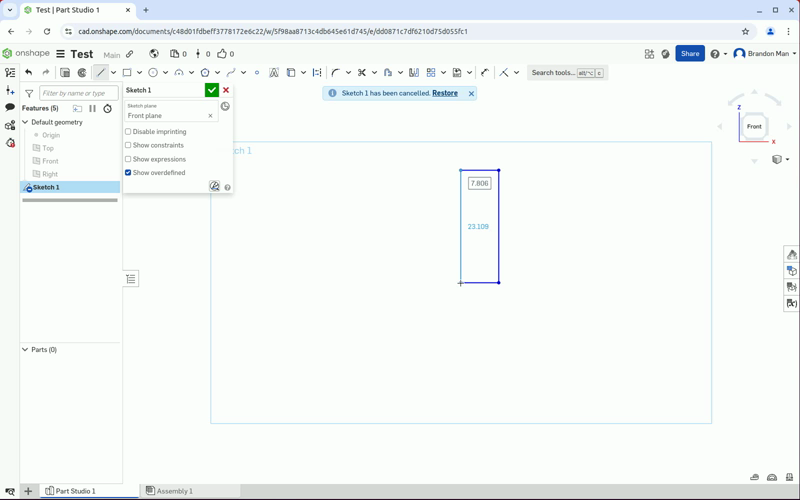
key_up(shift)
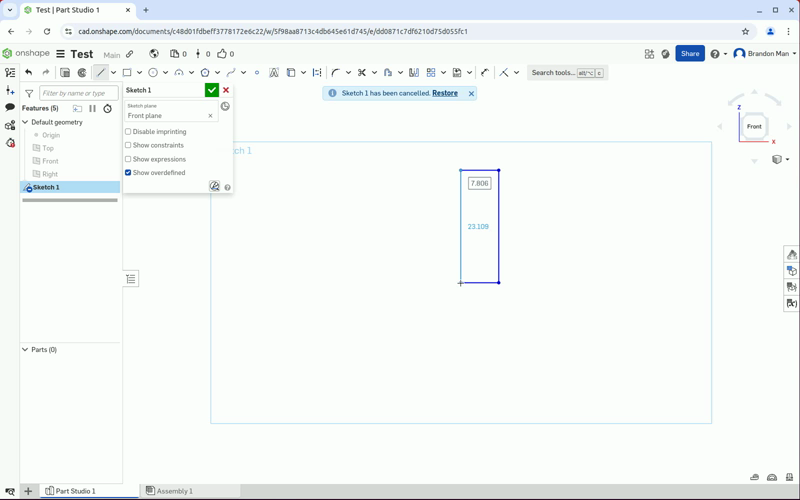
click(460, 282)
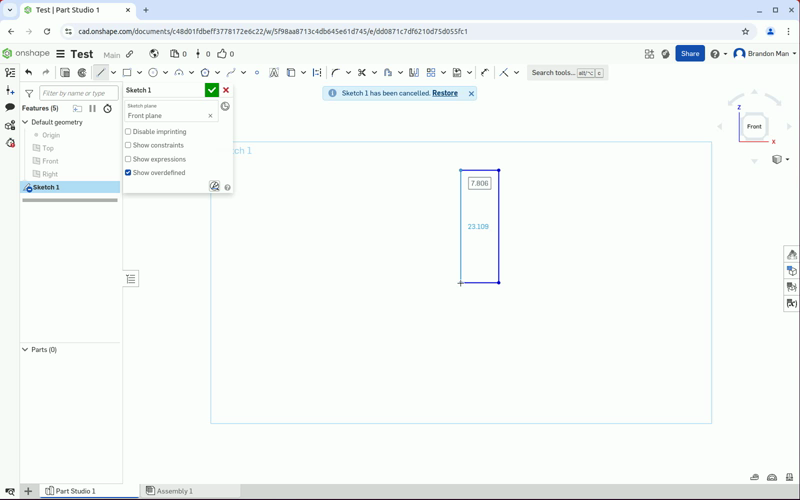
key(esc)
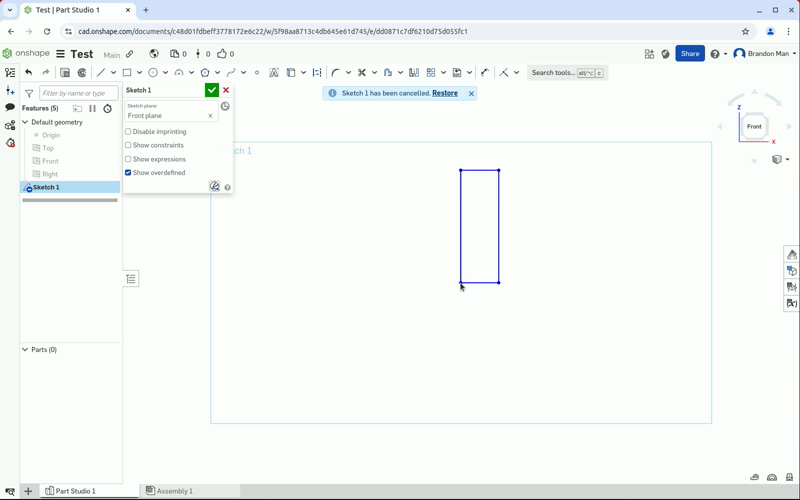
mouse_move(495, 183)
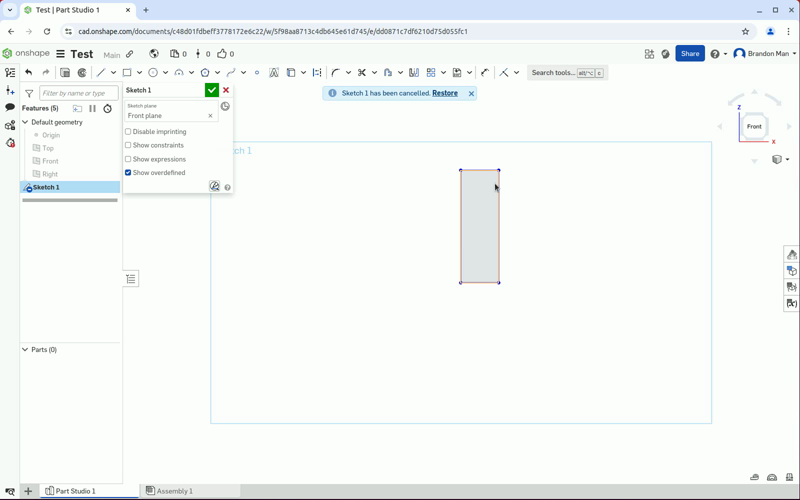
click(495, 183)
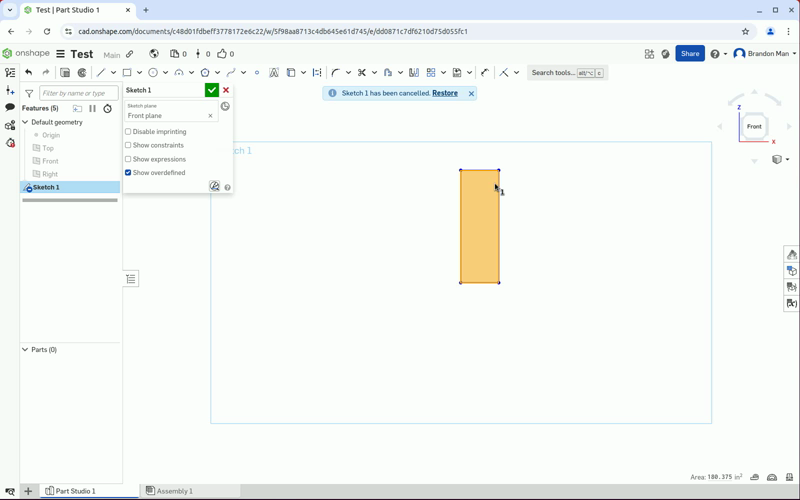
mouse_move(73, 352)
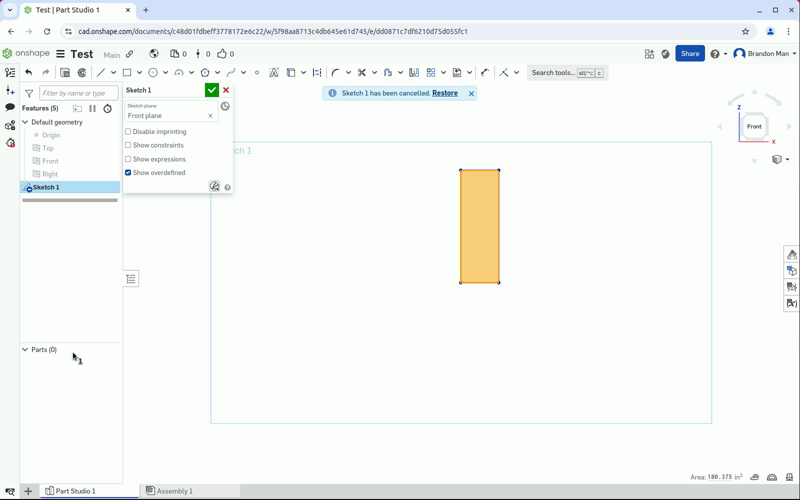
key(shift+y)
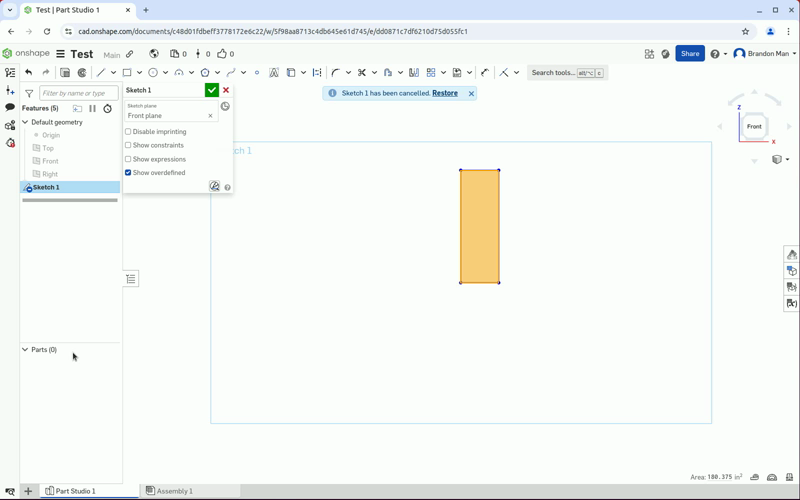
key(shift+e)
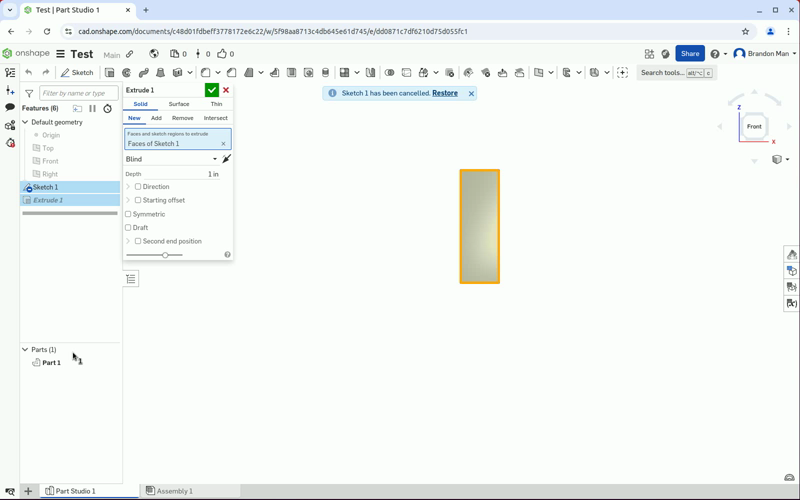
mouse_move(143, 106)
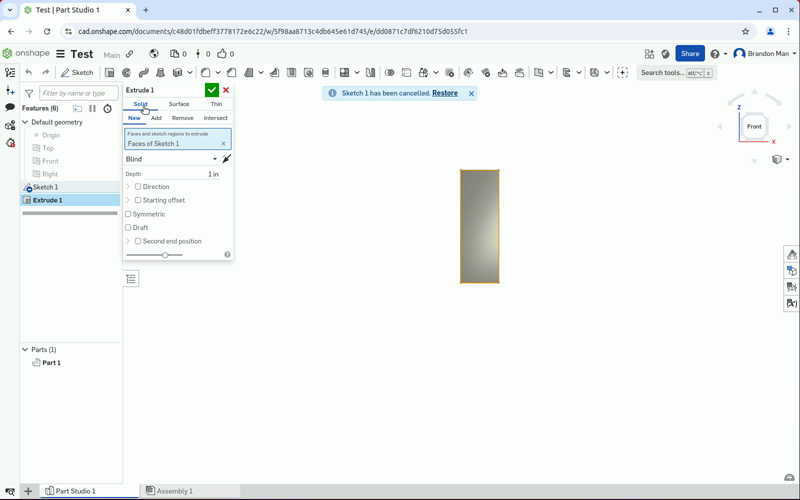
click(143, 106)
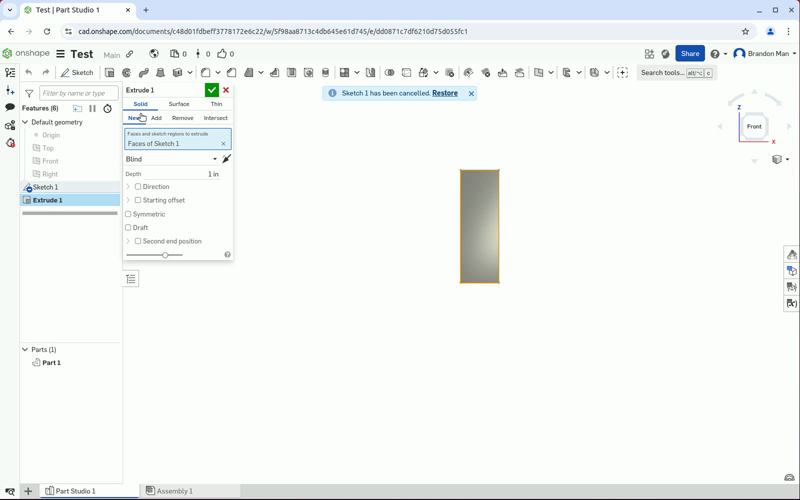
mouse_move(137, 120)
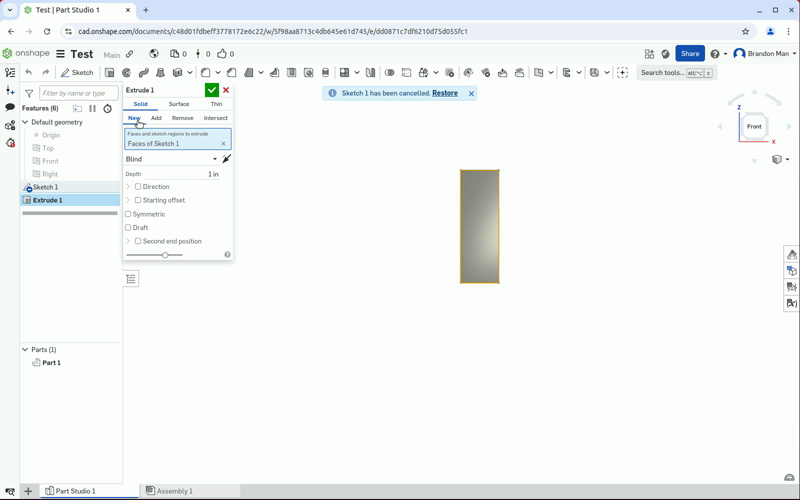
click(137, 120)
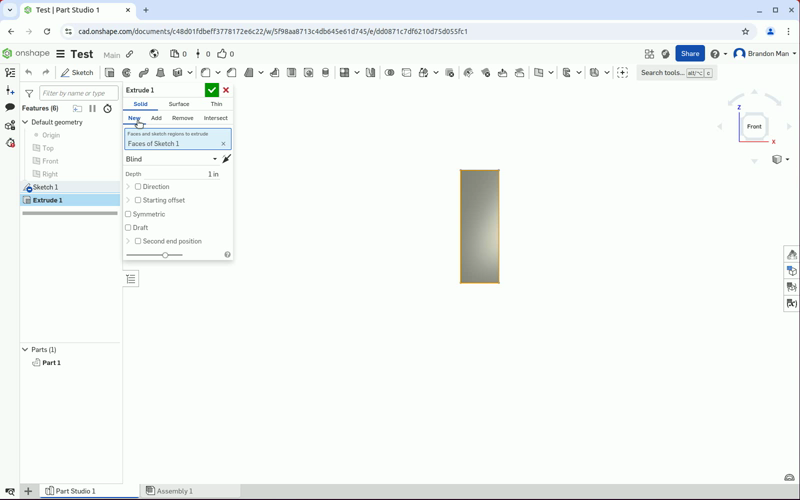
key(tab, 4)
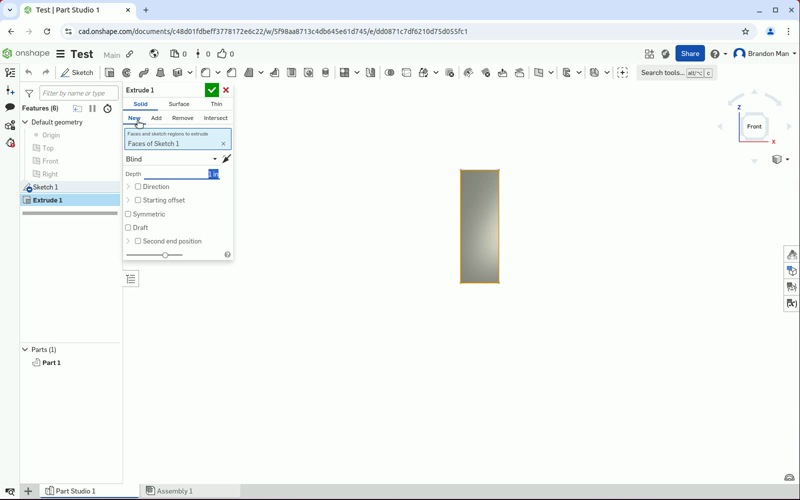
text(0.963)
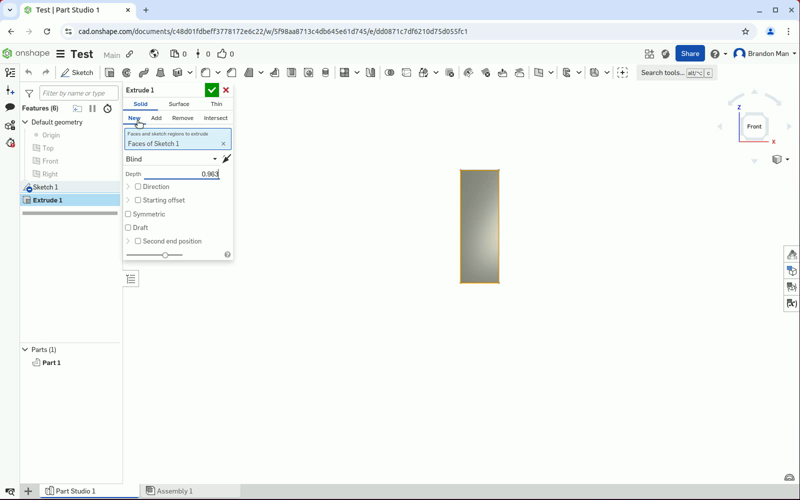
key(enter)
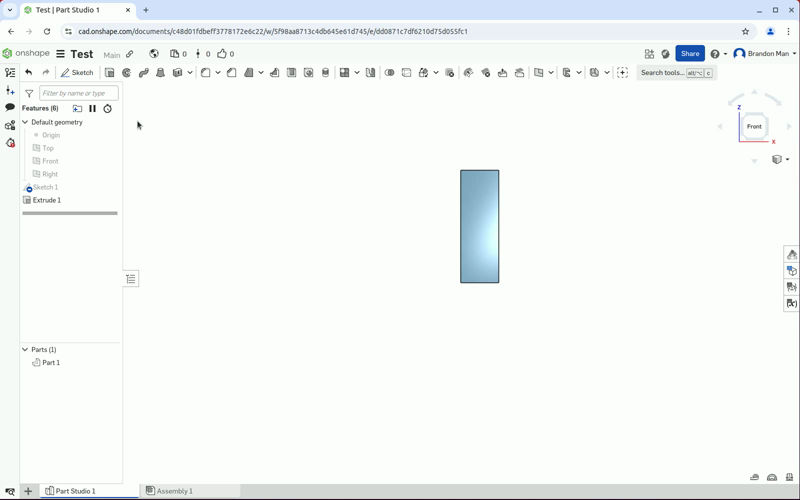
key(shift+h)
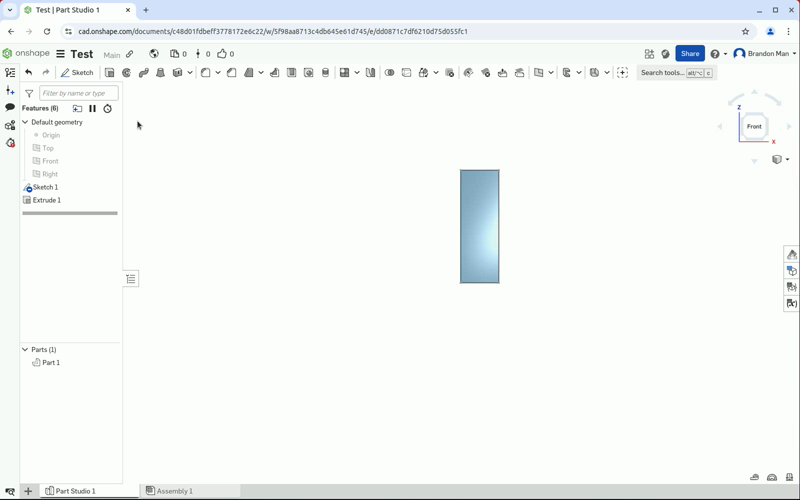
key(shift+h)
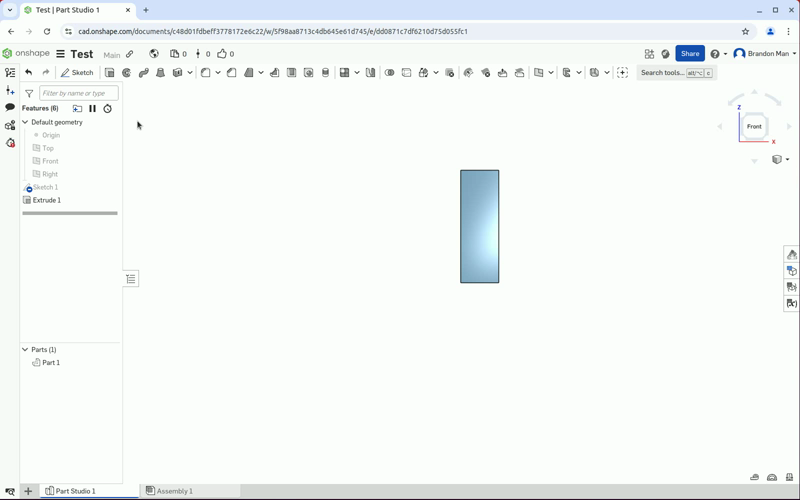
mouse_move(73, 189)
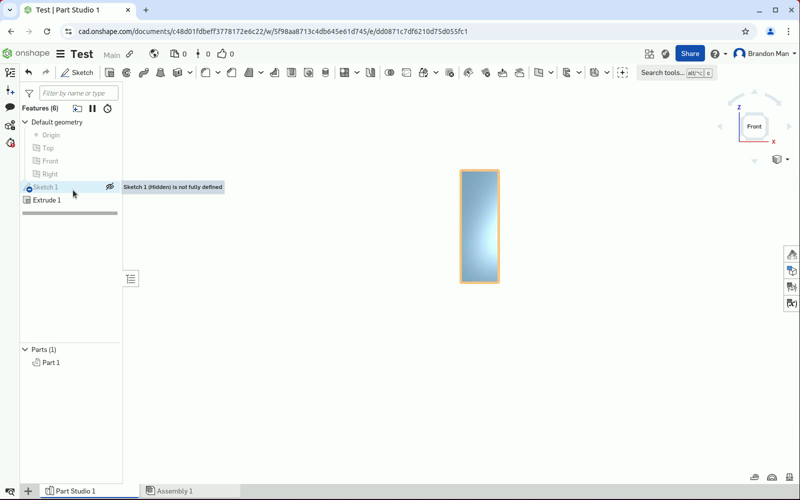
click(73, 189)
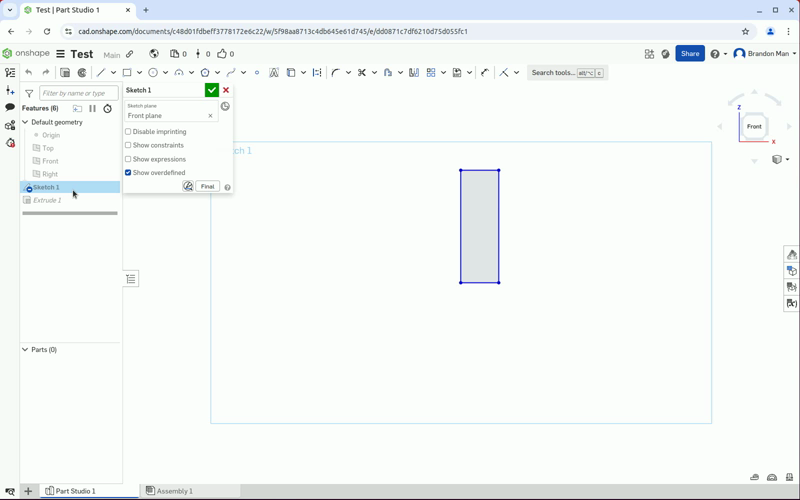
mouse_move(229, 92)
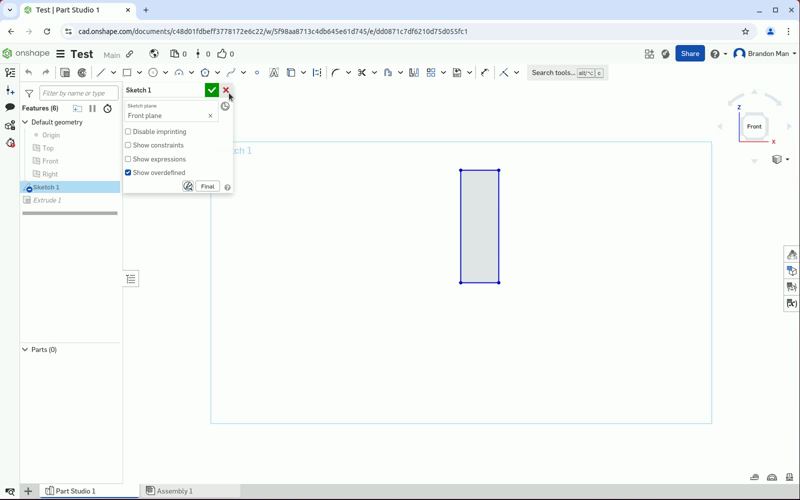
click(229, 92)
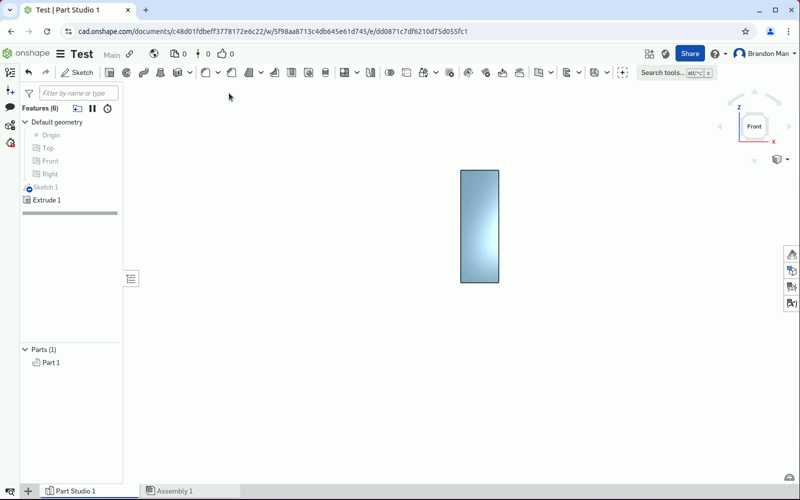
mouse_move(73, 352)
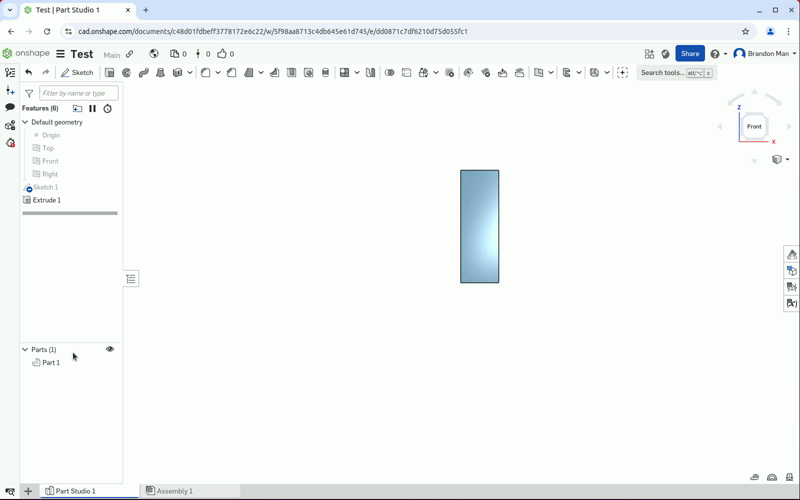
key(y)
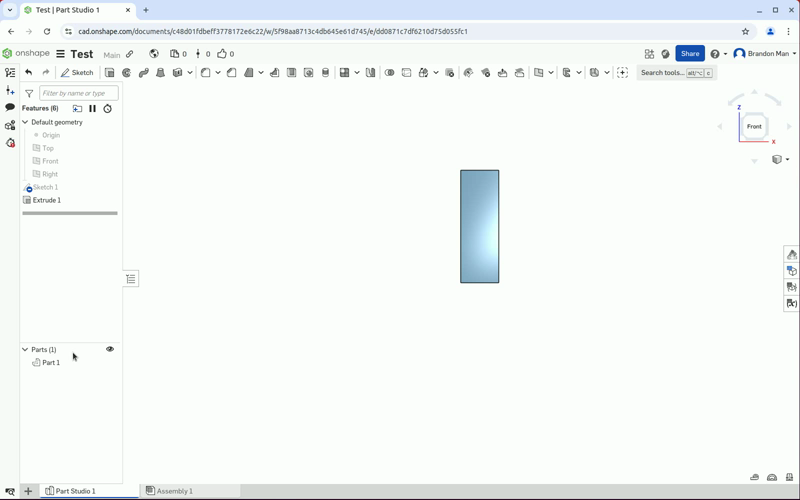
key(shift+p)
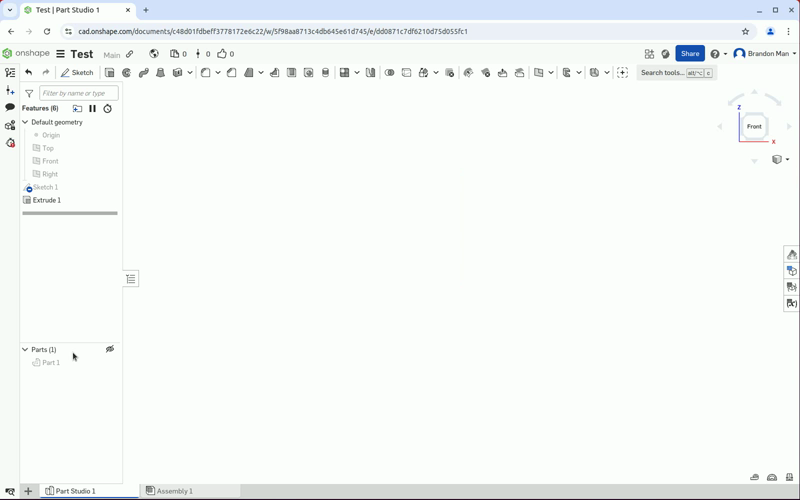
key(space)
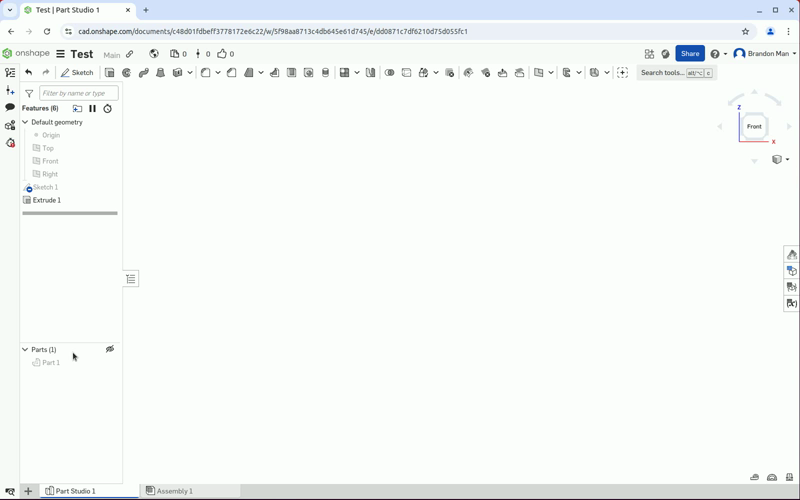
key_down(shift)
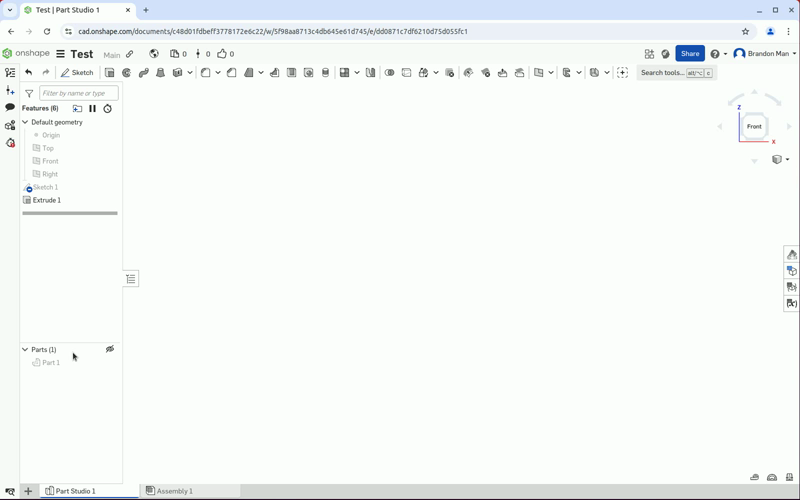
key(down)
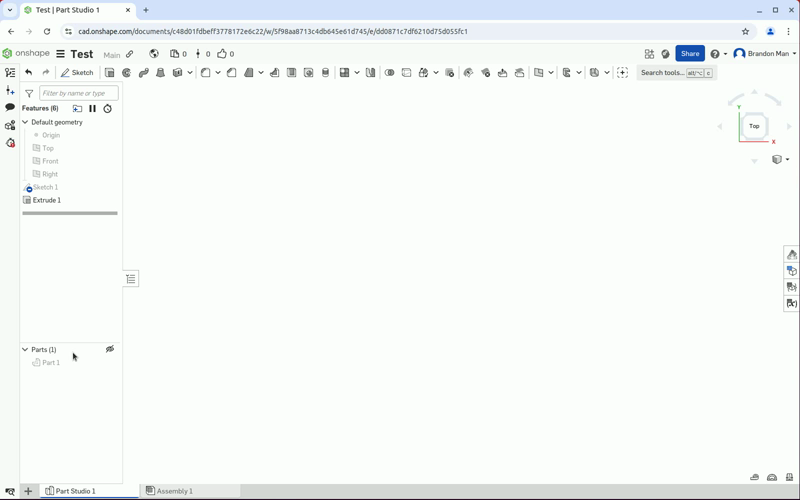
key_up(shift)
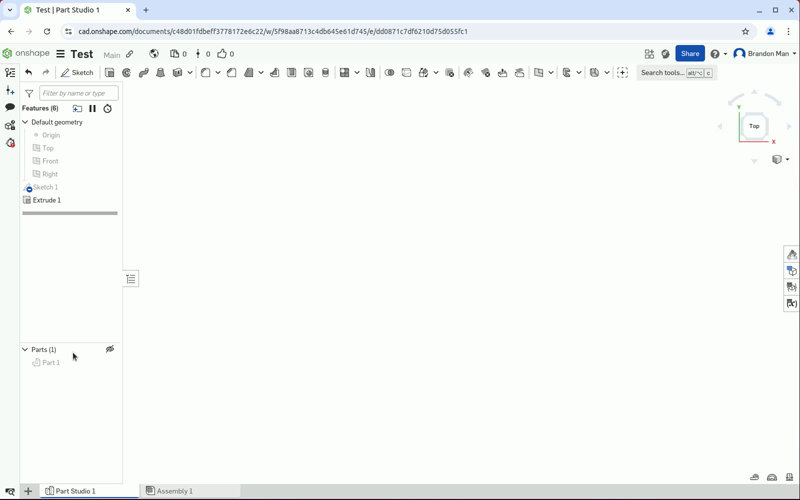
mouse_move(73, 352)
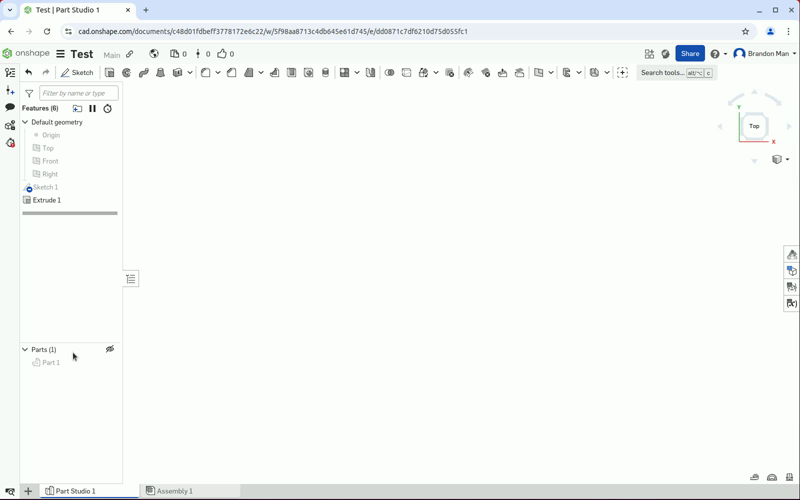
key(shift+y)
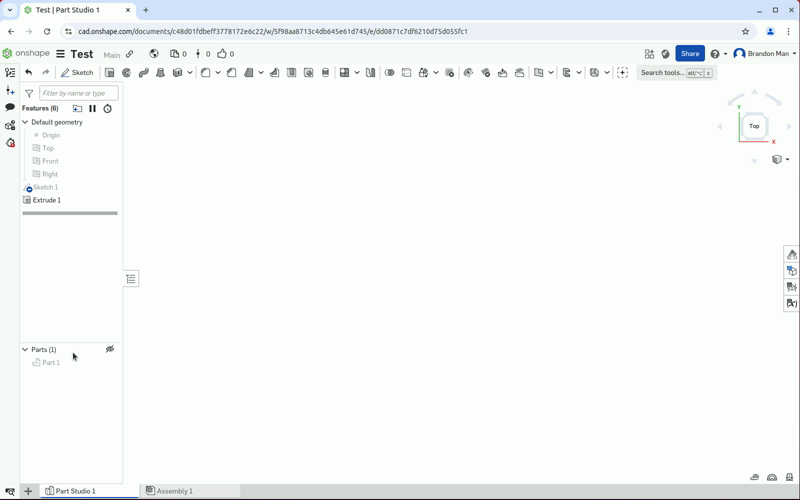
key(shift+s)
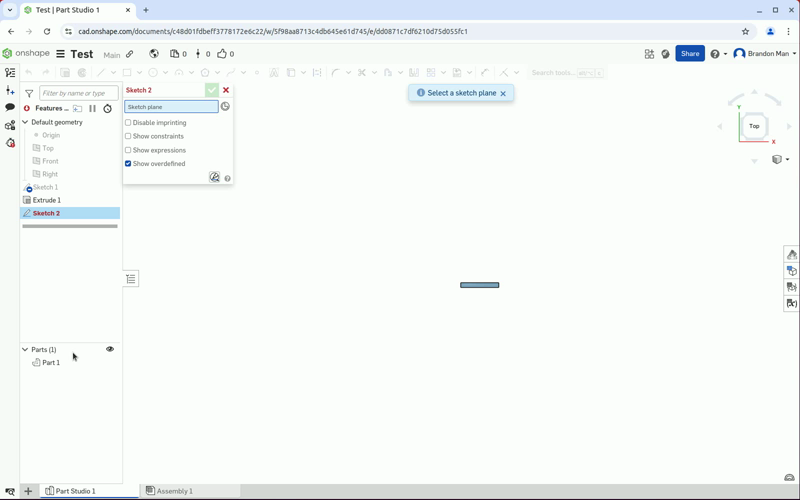
mouse_move(73, 150)
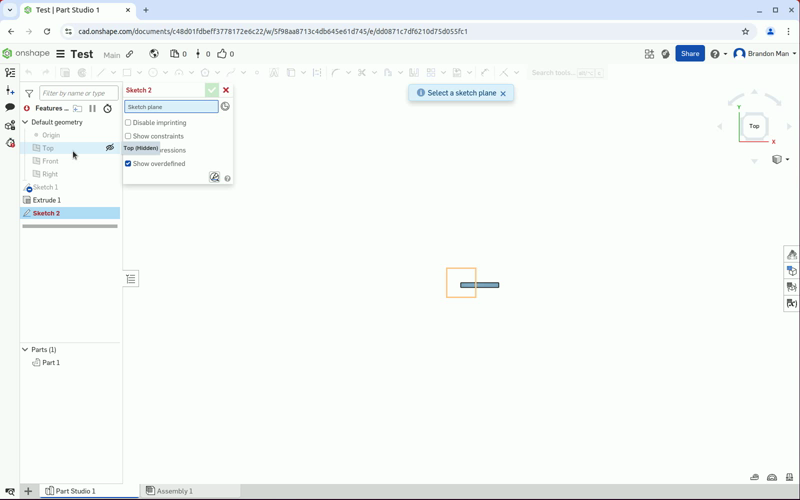
click(73, 150)
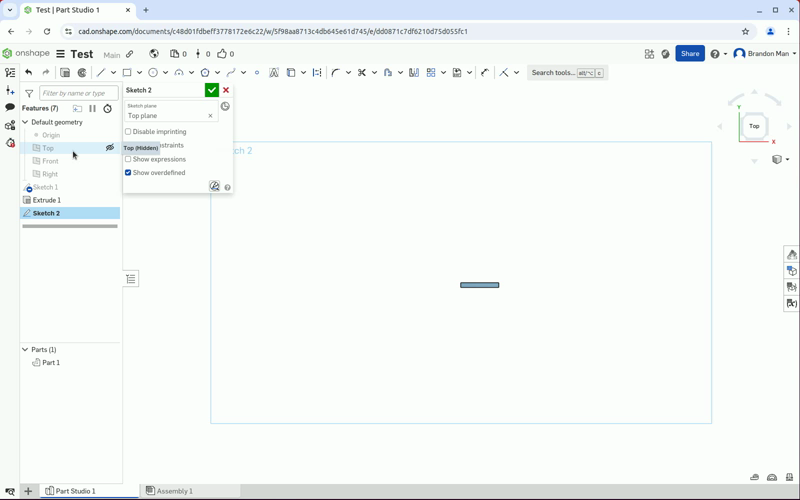
mouse_move(73, 352)
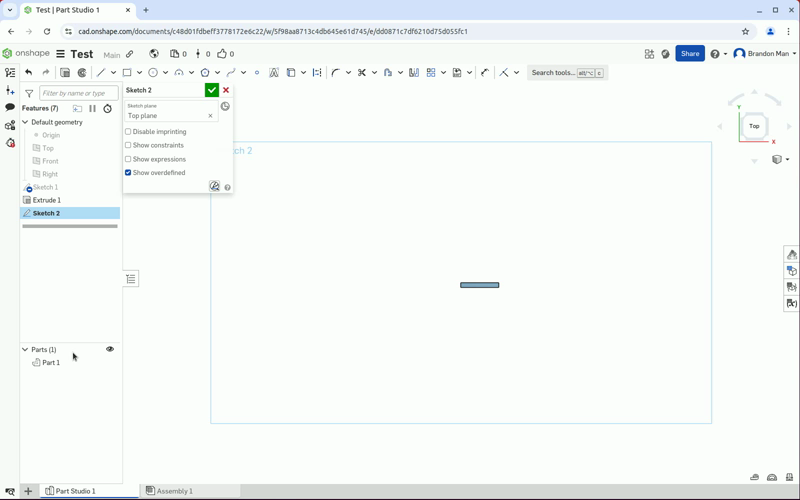
key(y)
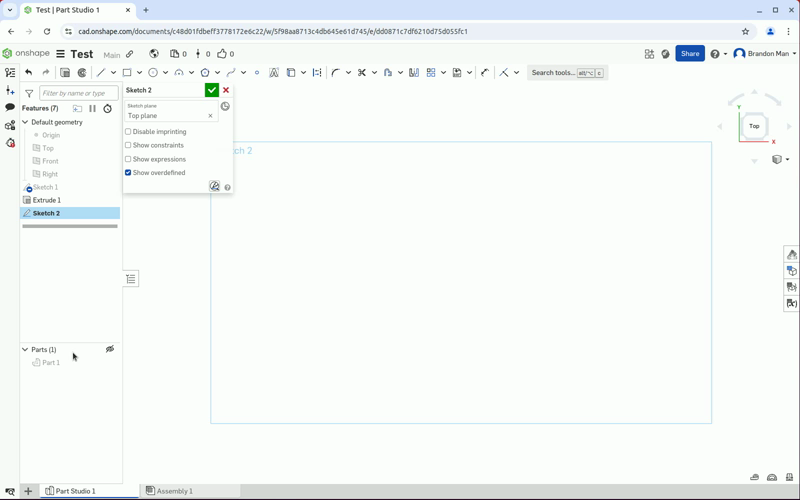
key(l)
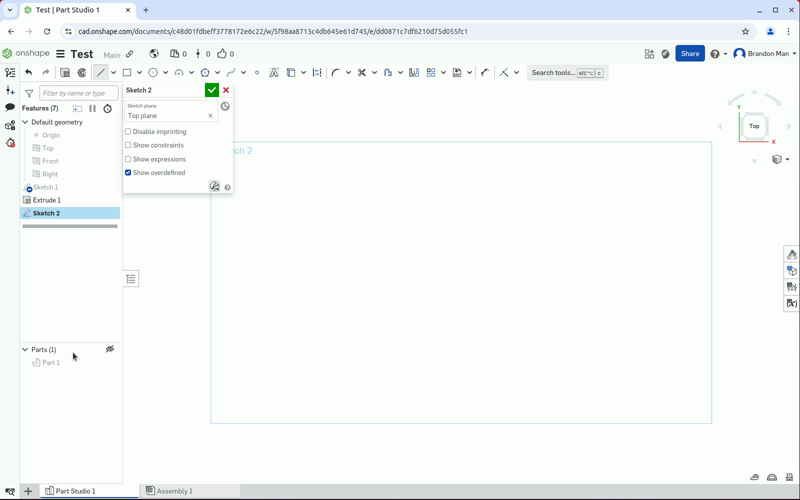
key_down(shift)
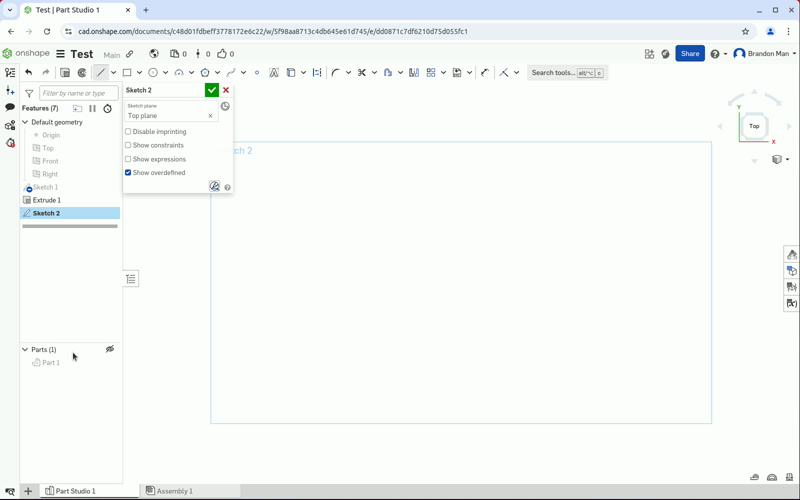
mouse_move(460, 282)
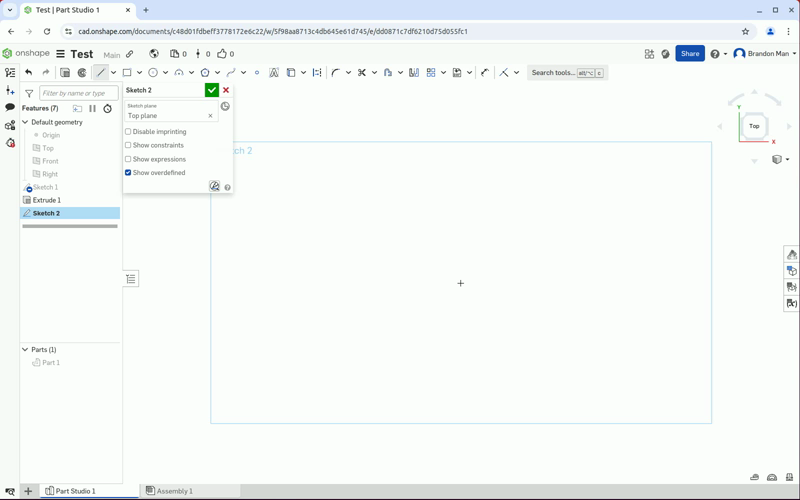
click(460, 282)
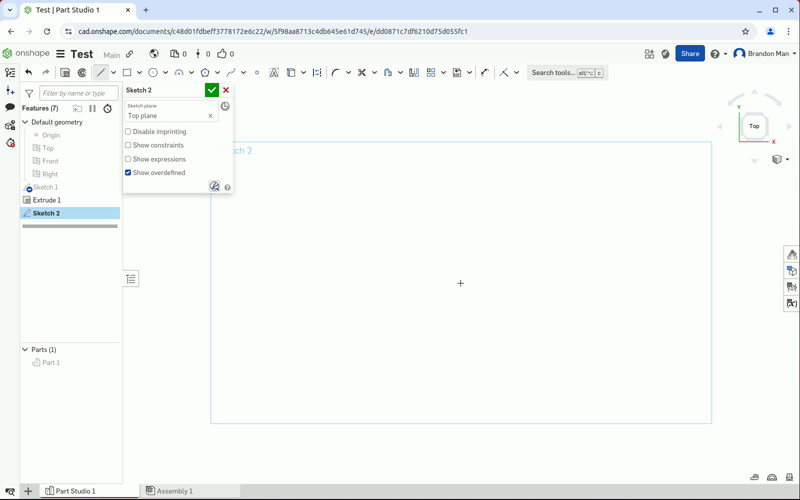
key_up(shift)
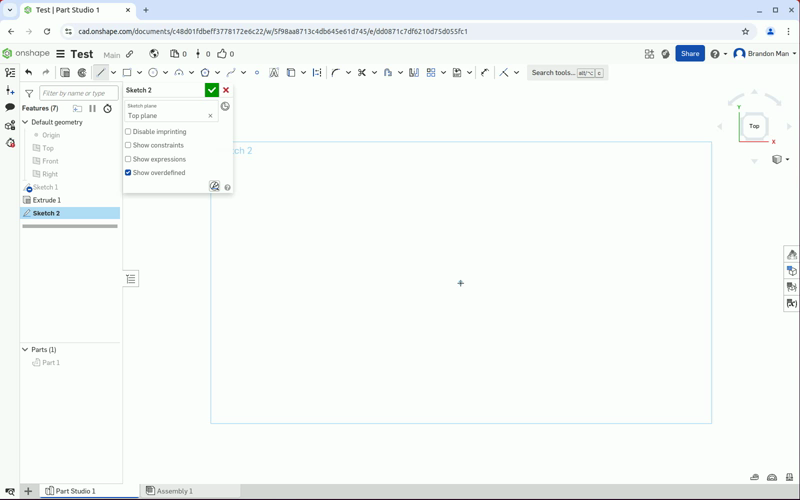
key_down(shift)
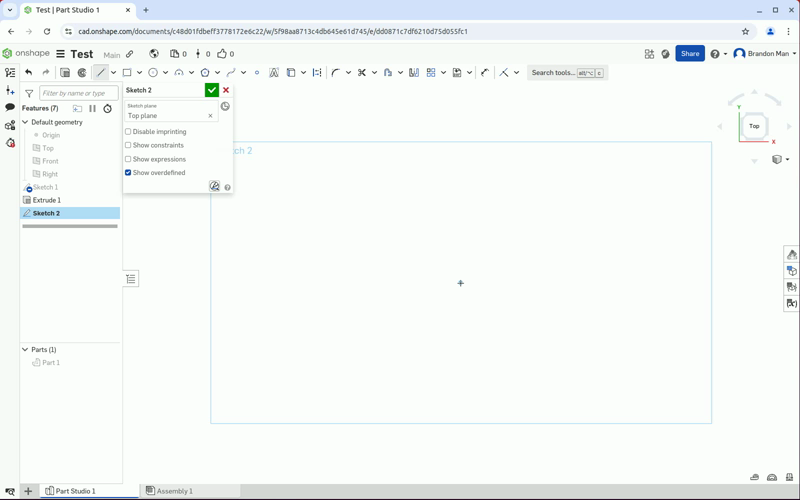
mouse_move(490, 282)
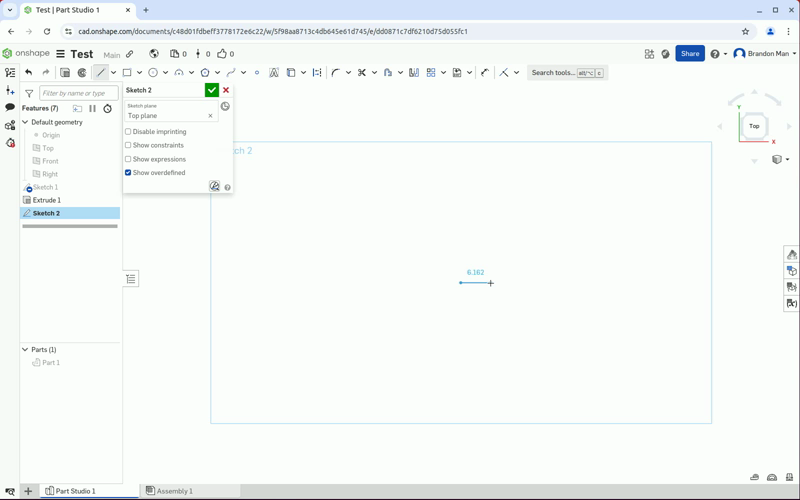
mouse_move(498, 282)
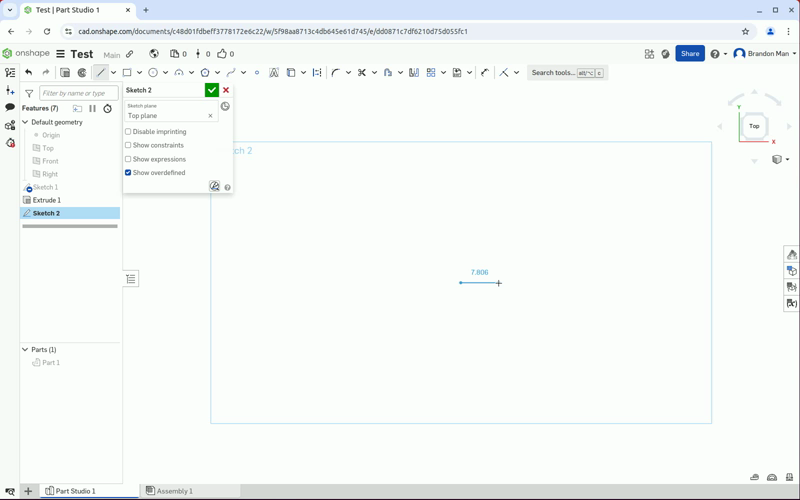
click(498, 282)
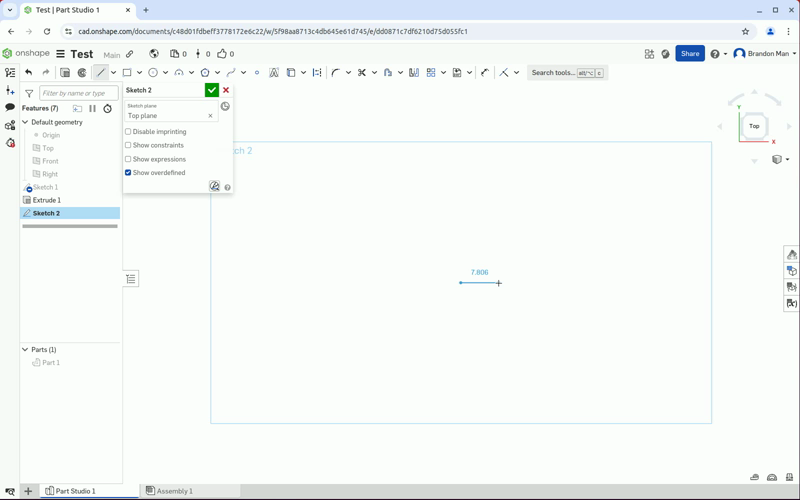
key_up(shift)
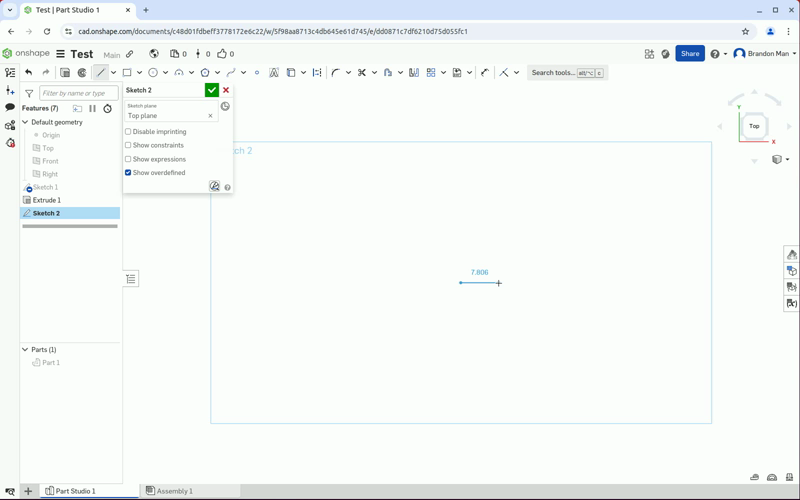
key_down(shift)
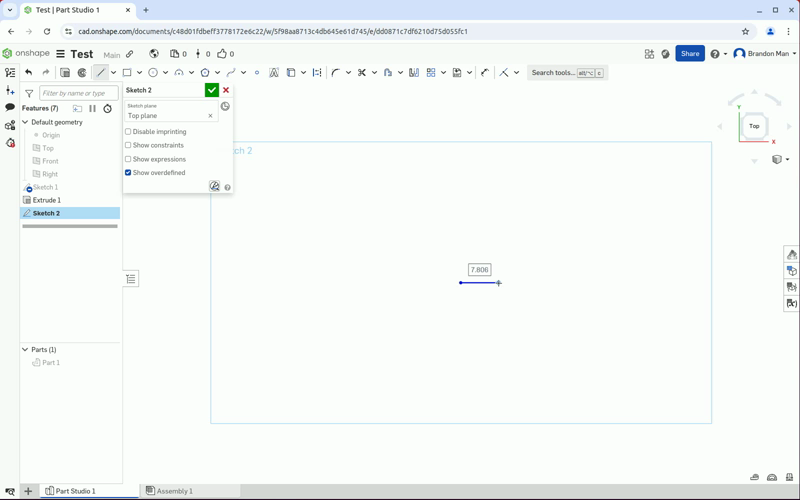
mouse_move(528, 282)
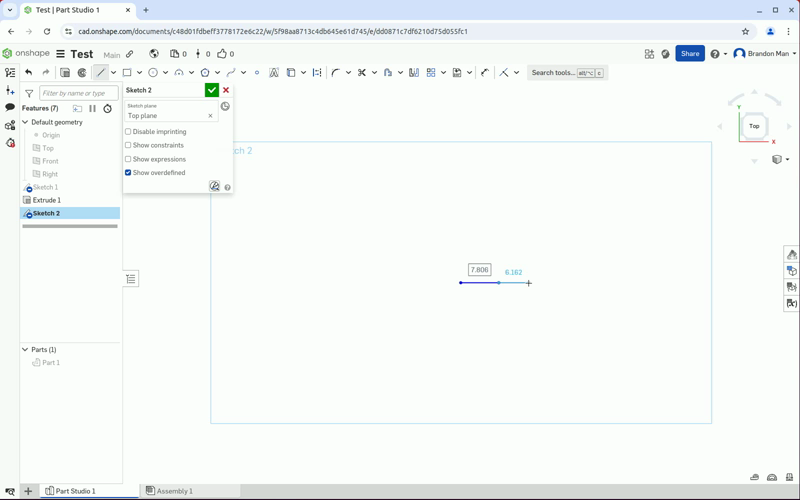
mouse_move(498, 226)
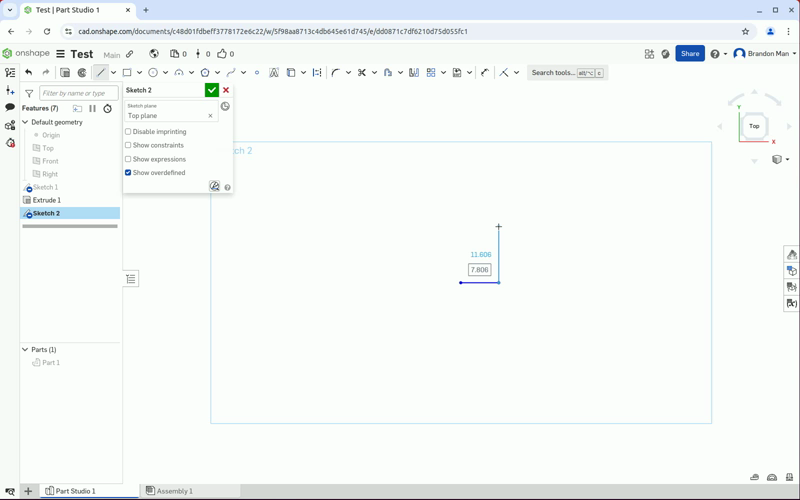
click(498, 226)
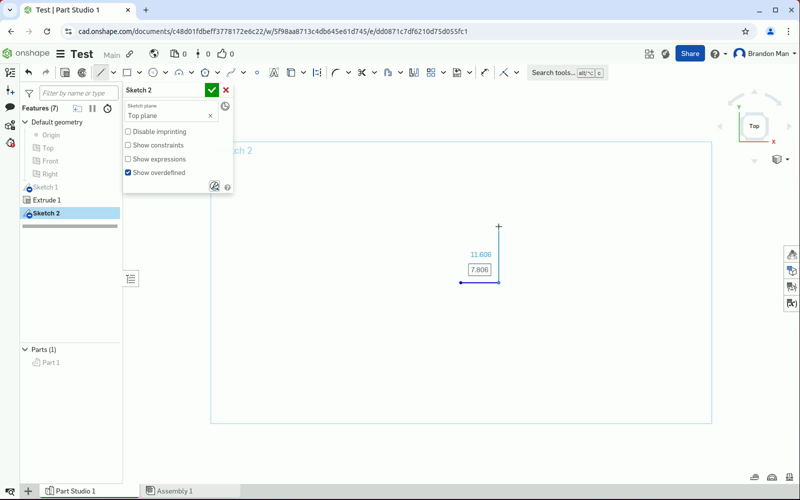
key_up(shift)
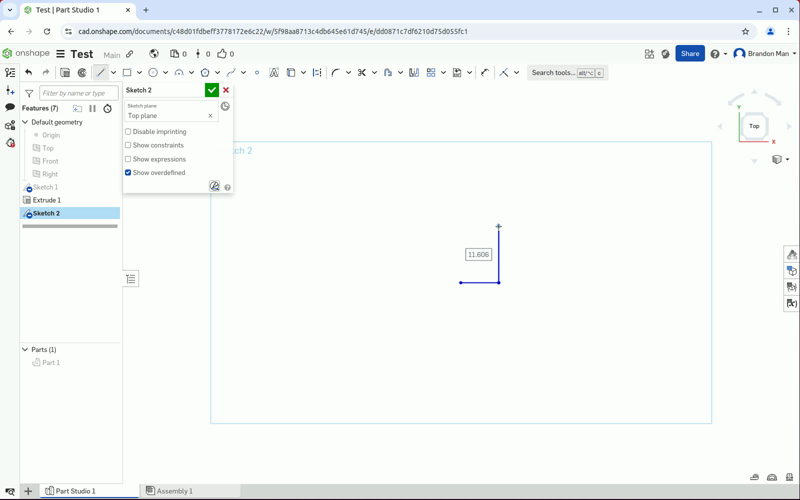
key_down(shift)
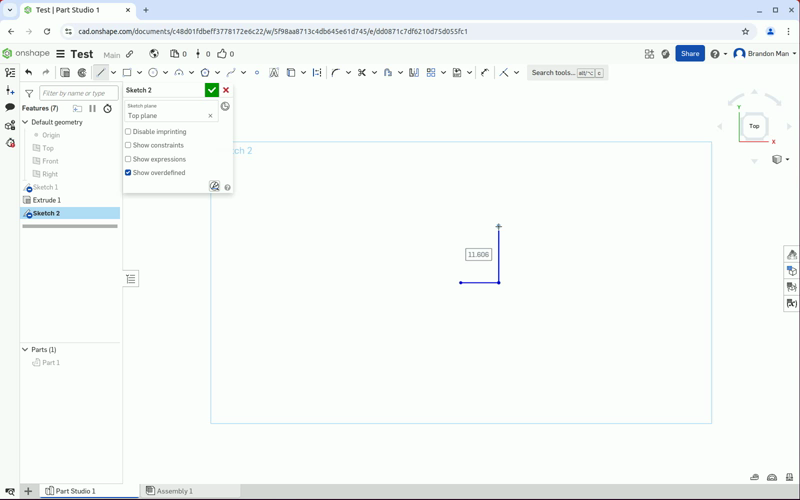
mouse_move(528, 226)
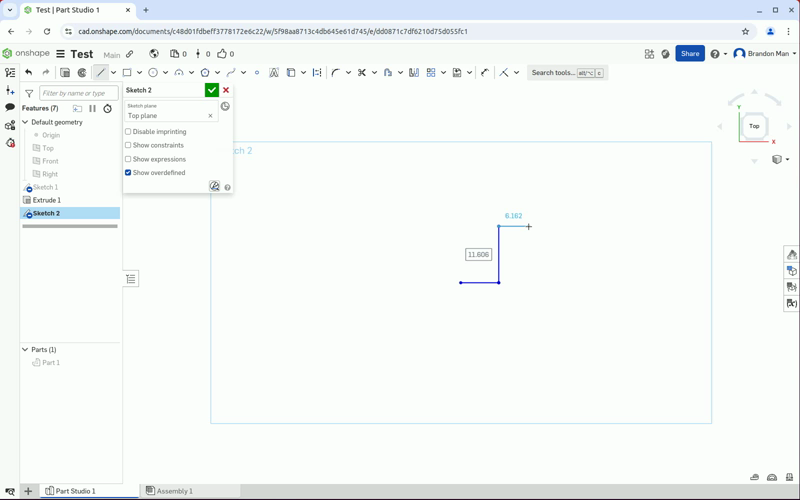
mouse_move(460, 226)
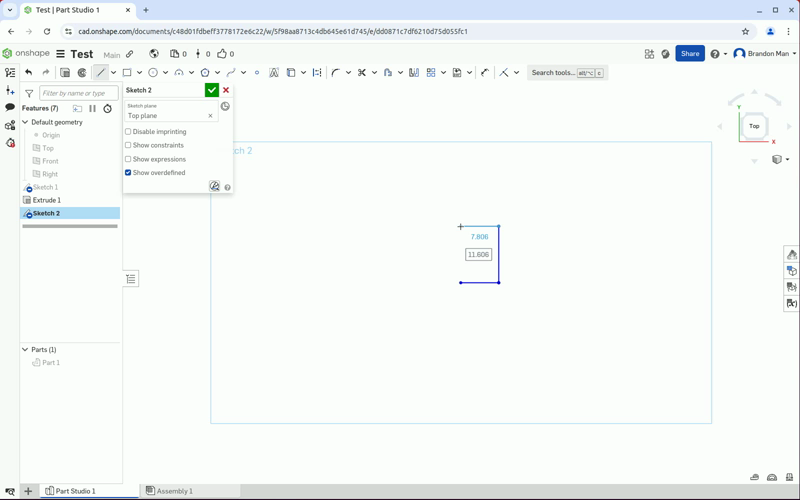
click(460, 226)
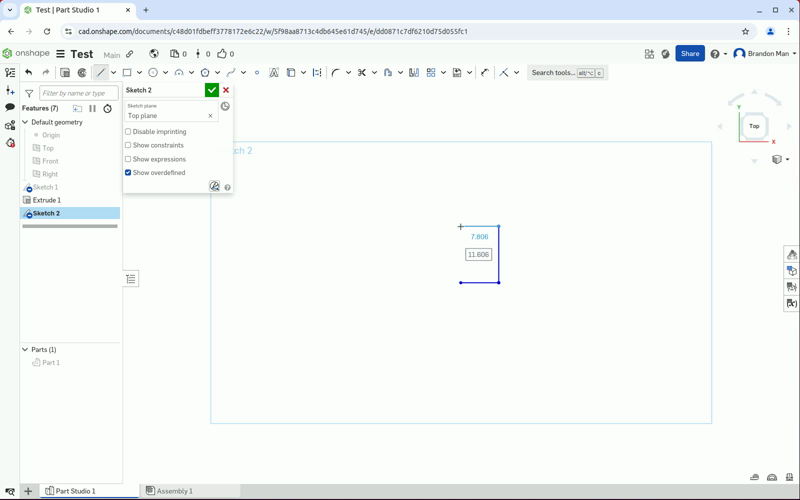
key_up(shift)
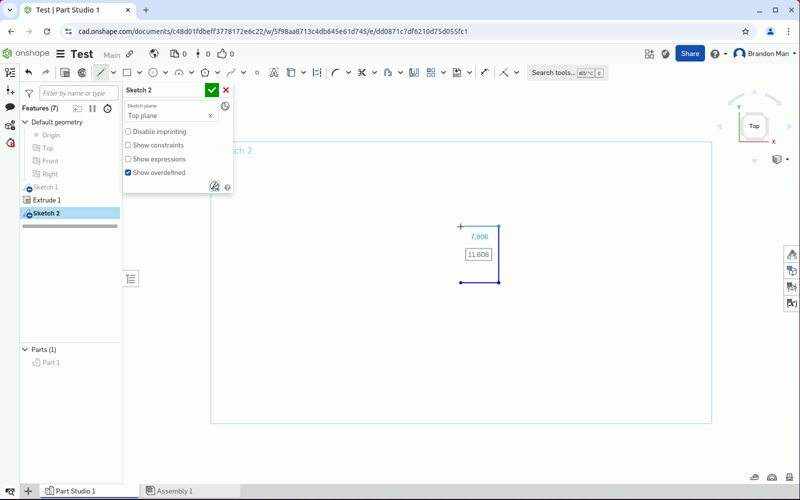
mouse_move(490, 226)
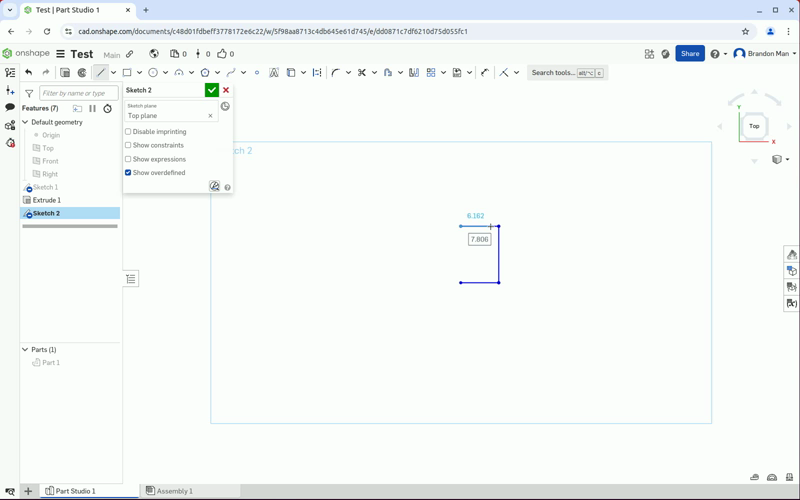
key_down(shift)
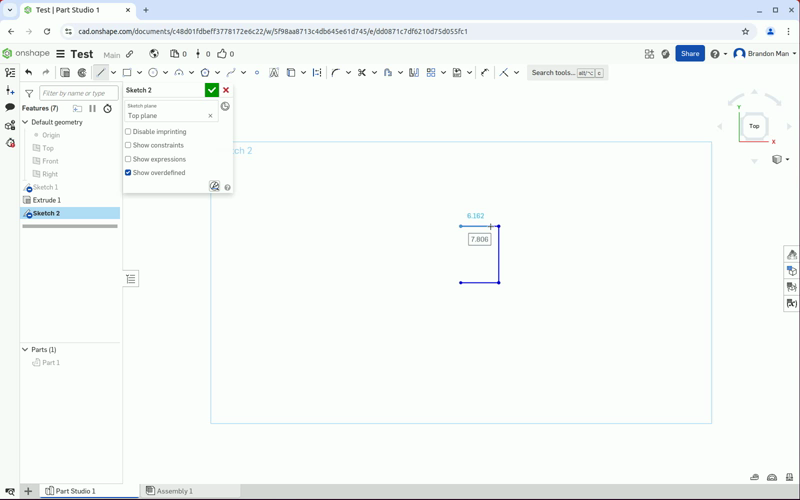
mouse_move(460, 282)
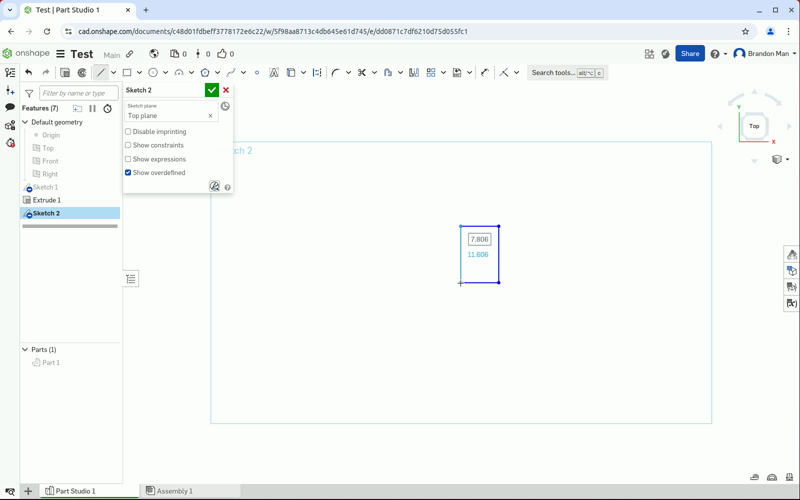
key_up(shift)
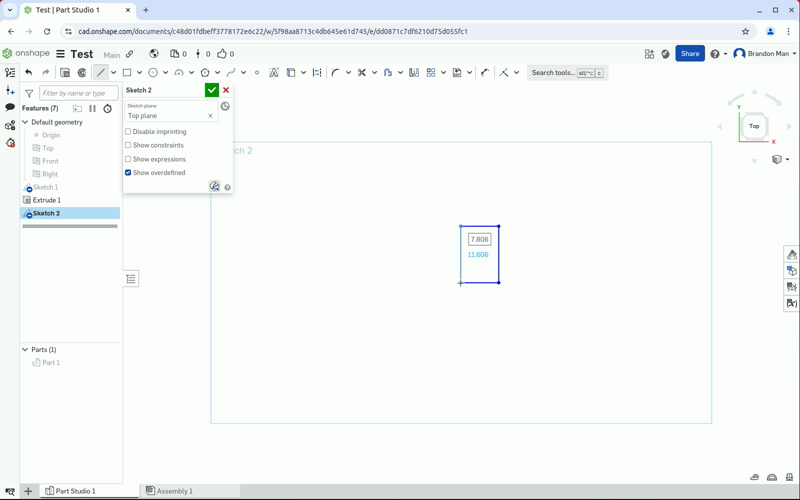
click(460, 282)
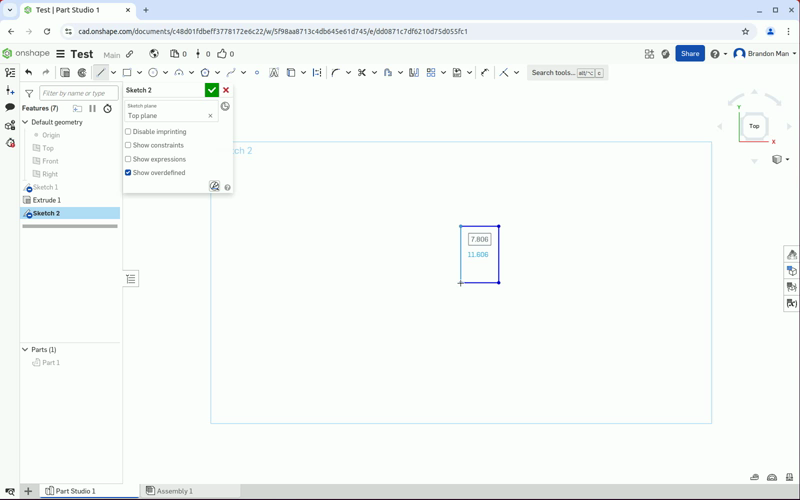
key(esc)
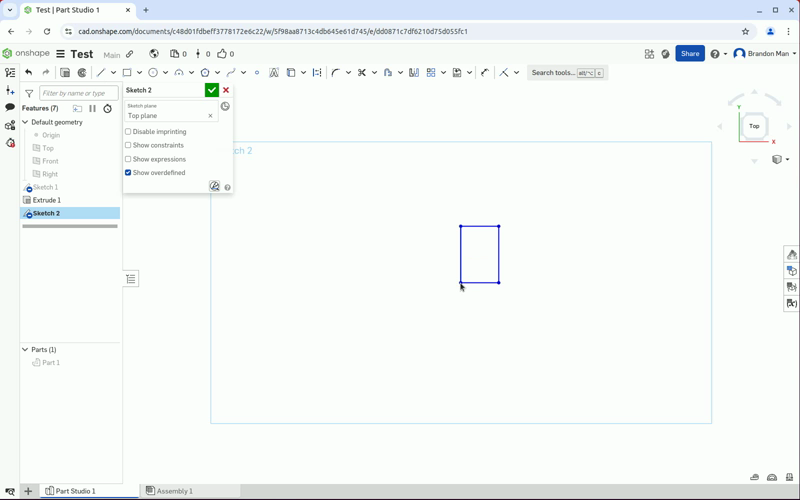
mouse_move(484, 248)
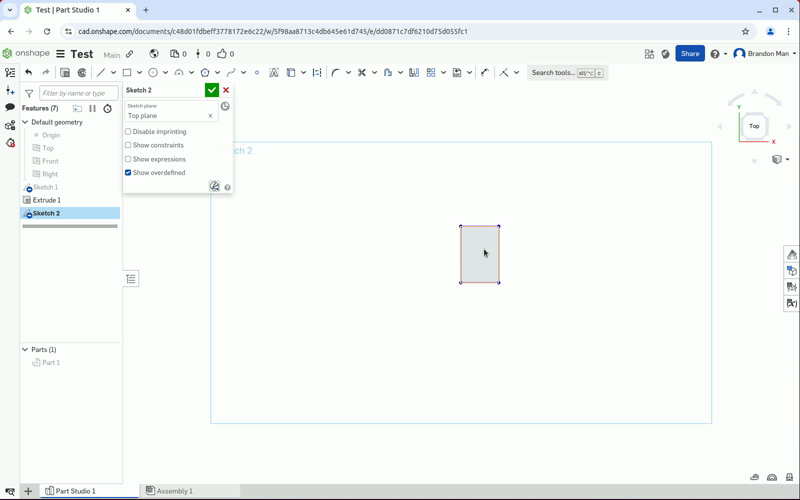
click(484, 248)
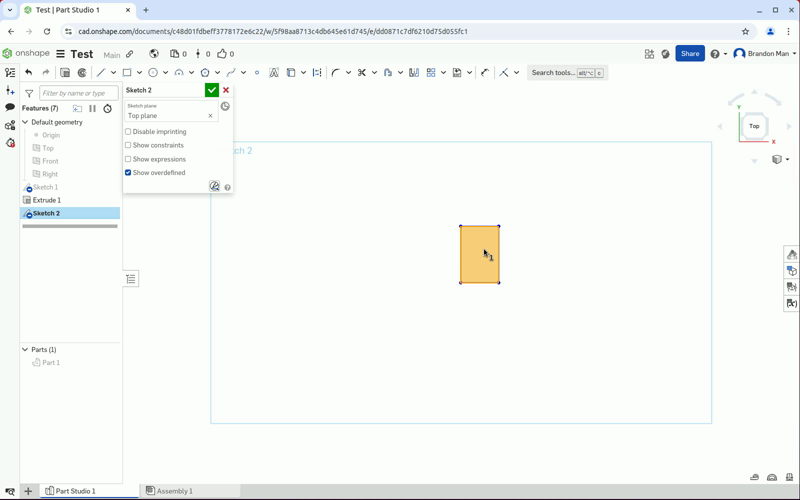
mouse_move(73, 352)
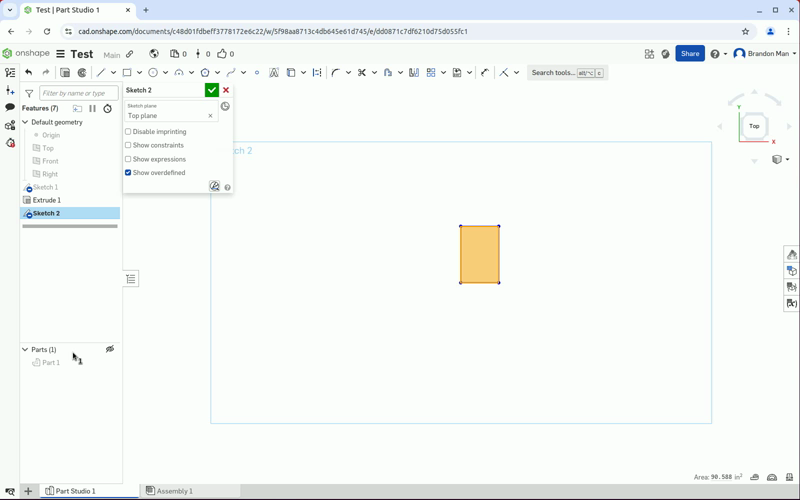
key(shift+y)
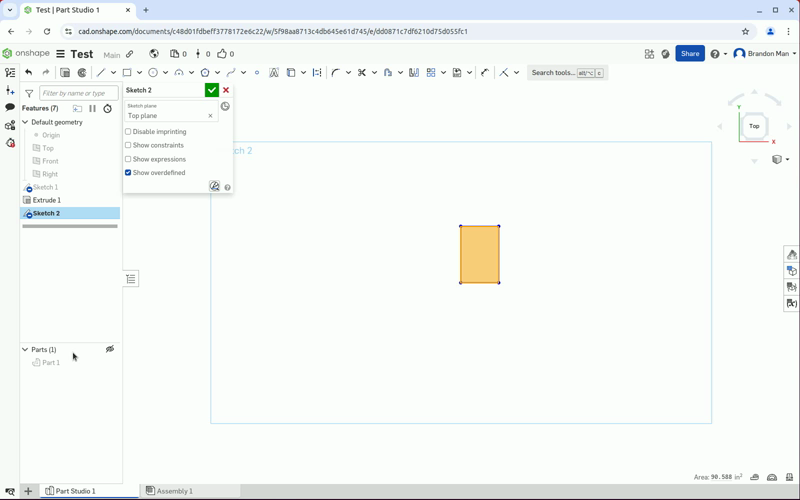
key(shift+e)
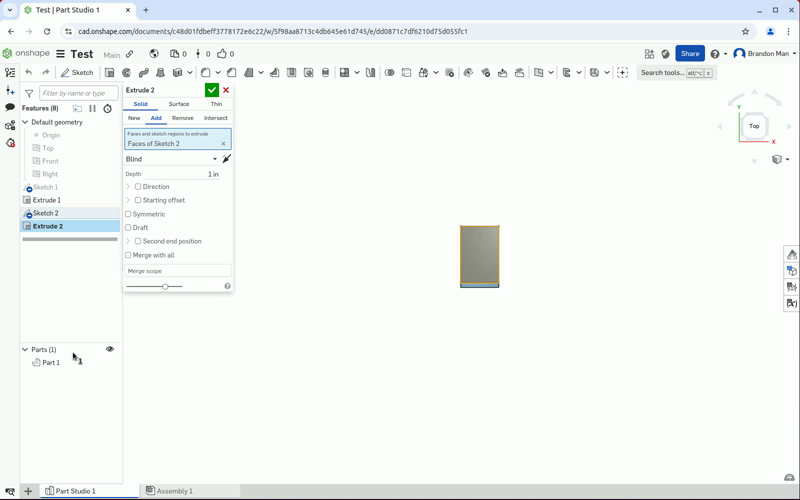
mouse_move(143, 106)
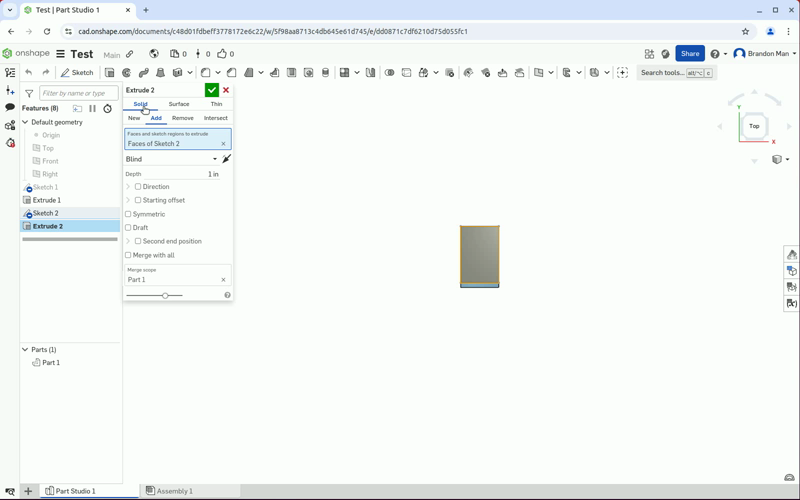
click(143, 106)
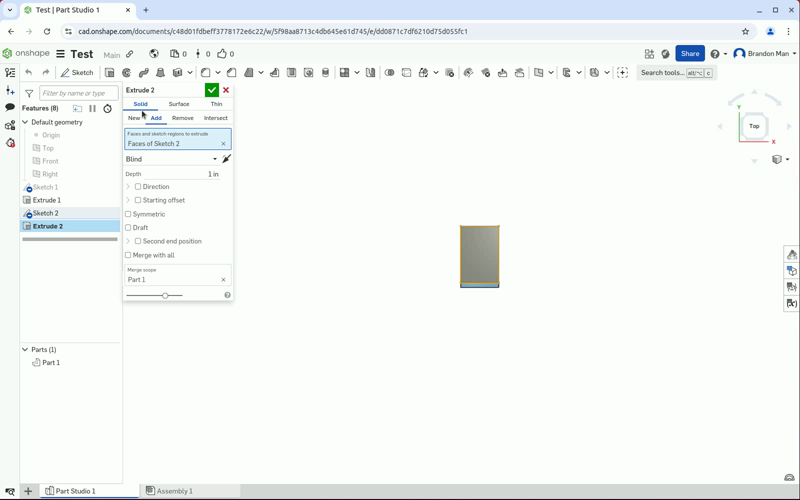
mouse_move(137, 120)
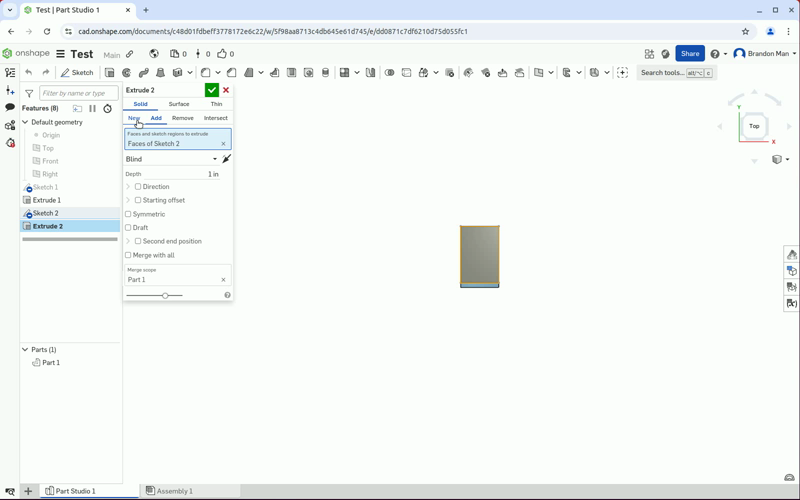
click(137, 120)
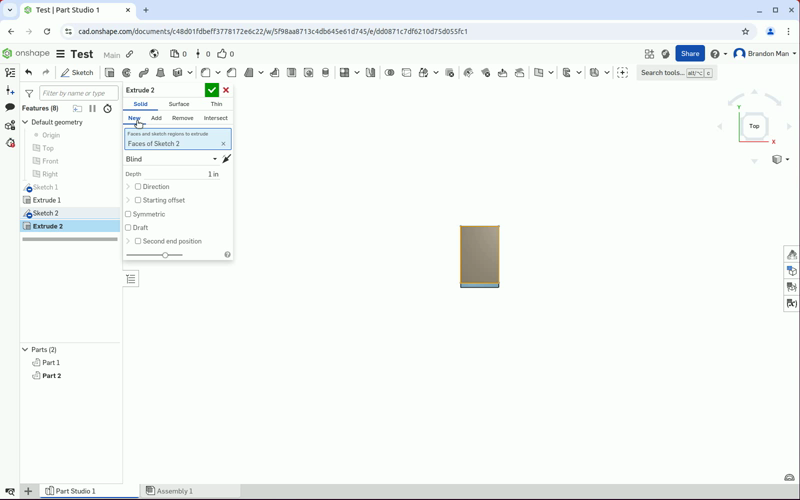
key(tab, 4)
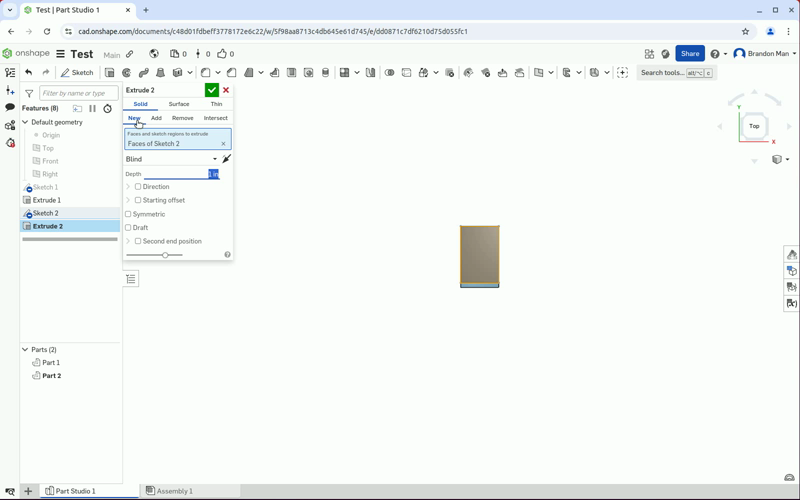
text(-0.963)
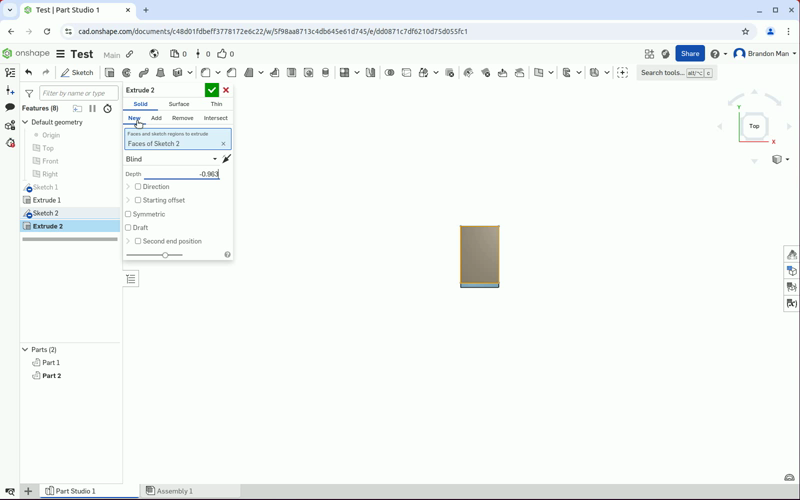
key(enter)
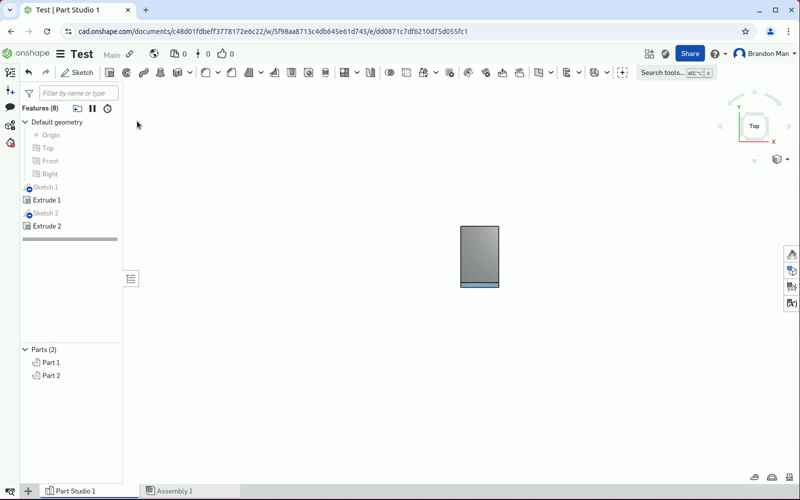
key(shift+h)
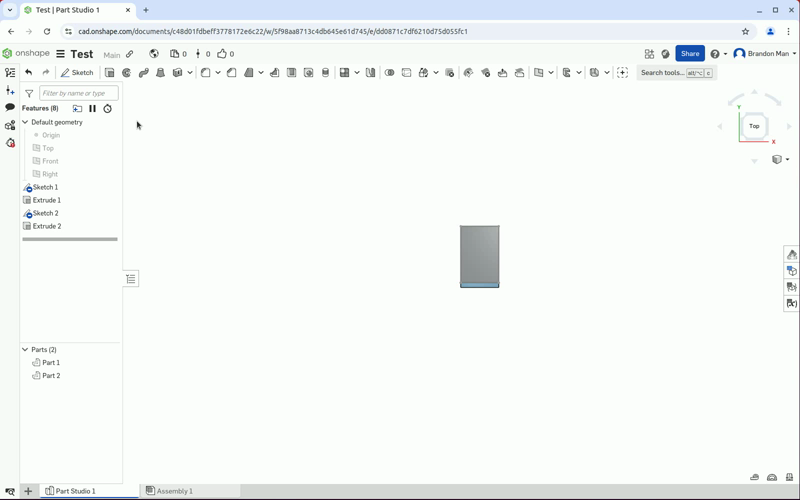
key(shift+h)
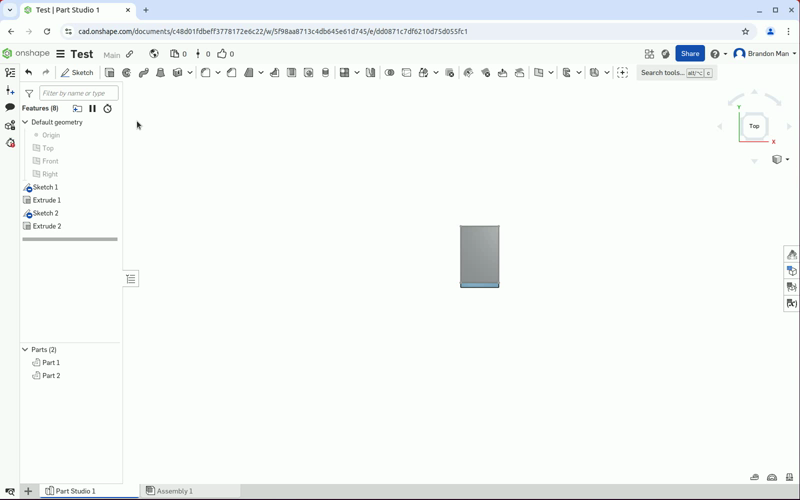
key(shift+7)
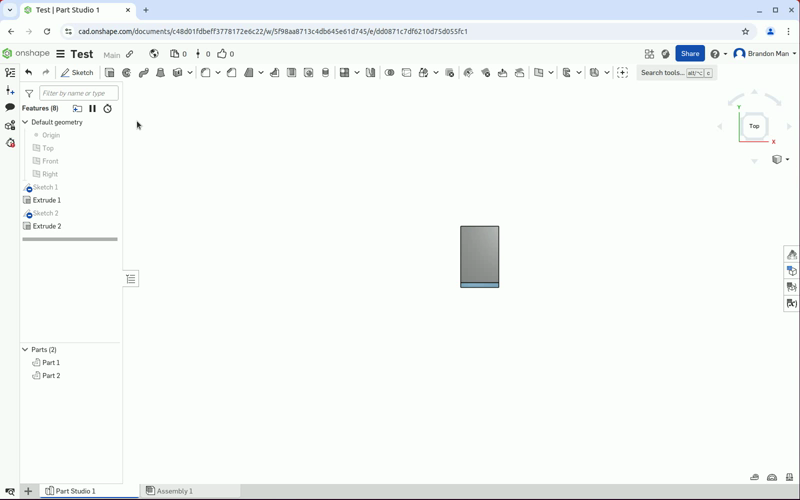
key(up, 3)
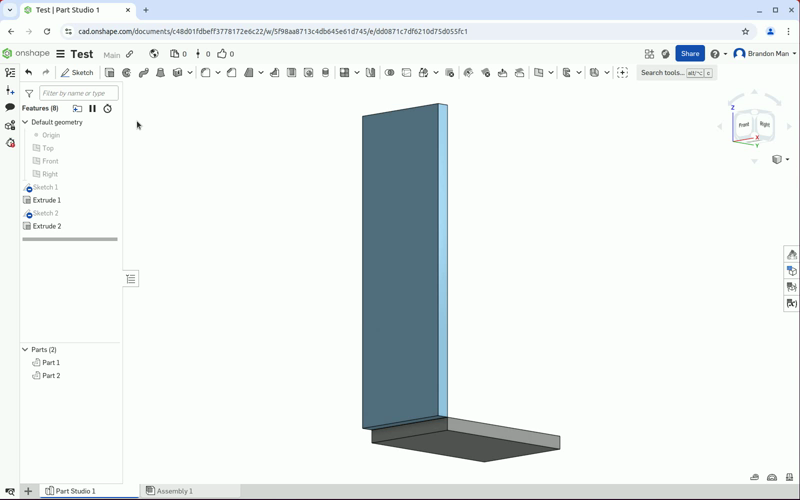
key(left, 3)
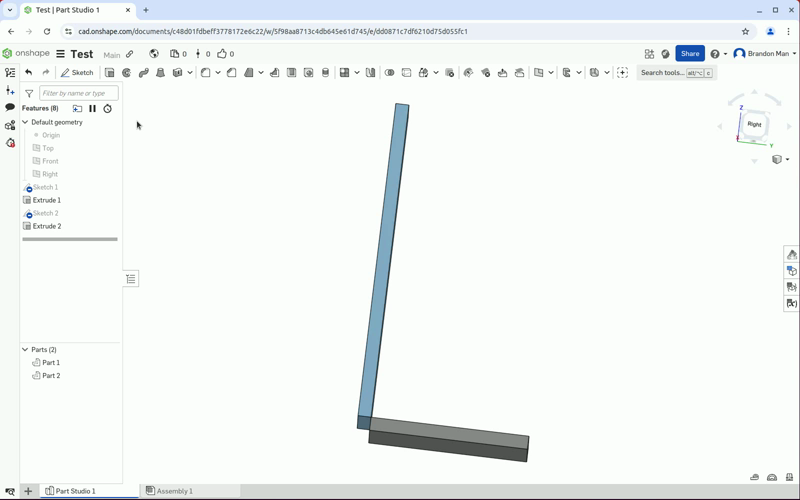
key(right, 3)
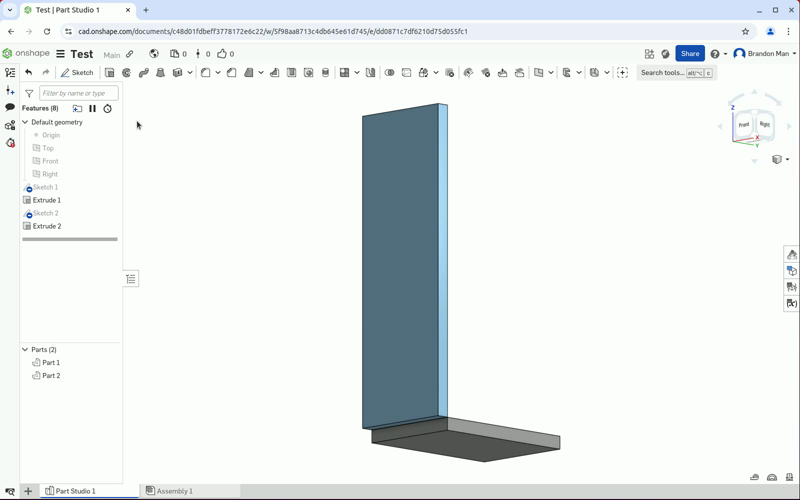
key(down, 3)
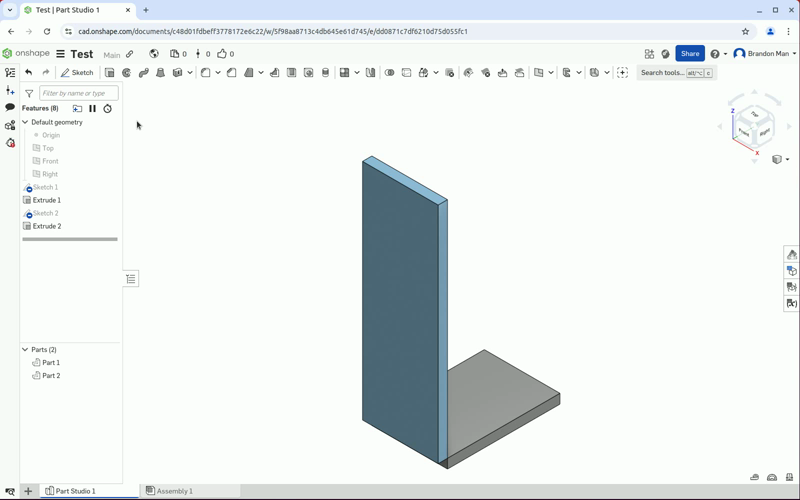
mouse_move(73, 189)
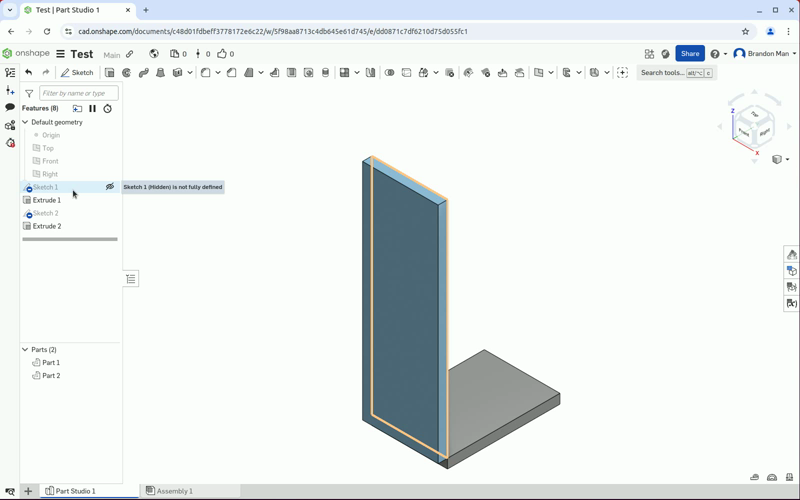
click(73, 189)